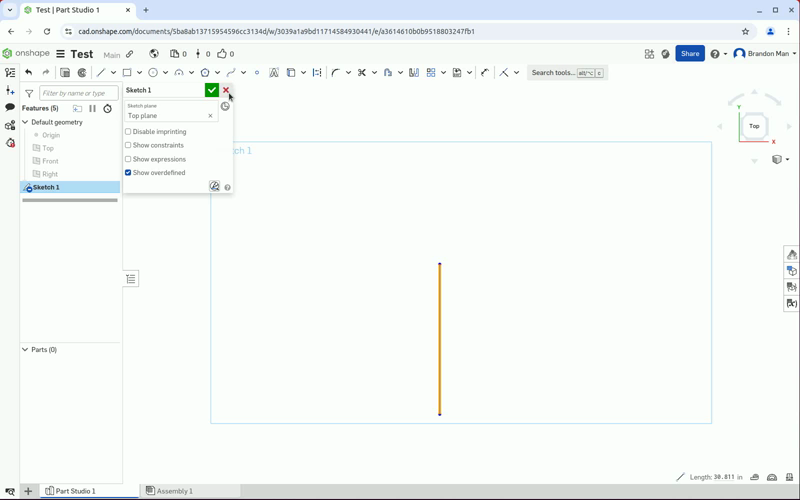
key(shift+h)
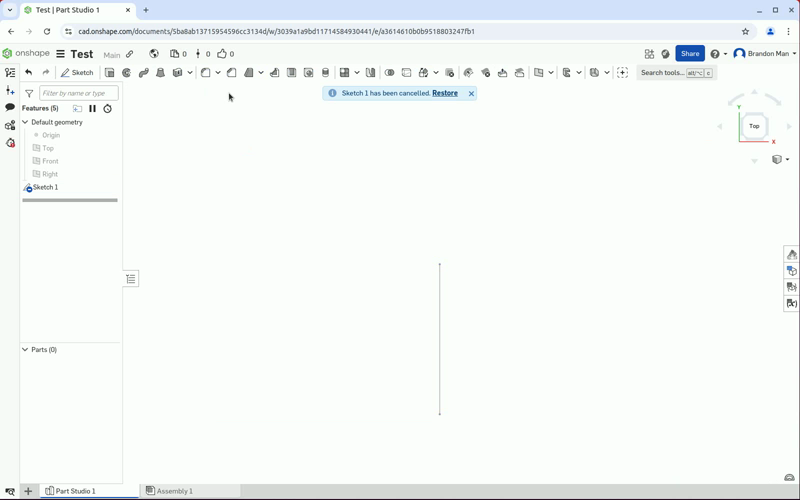
key(shift+s)
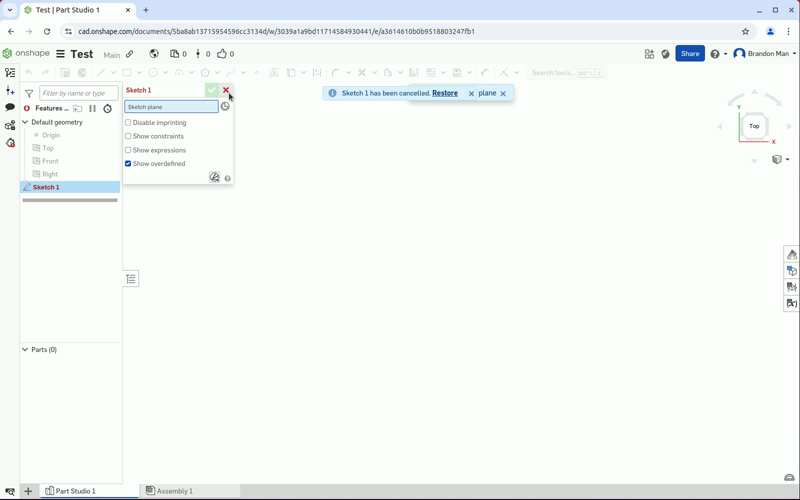
mouse_move(73, 150)
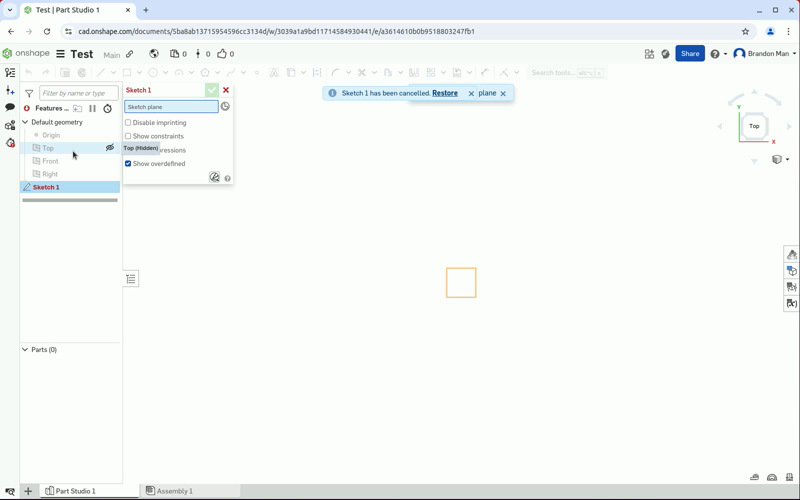
click(73, 150)
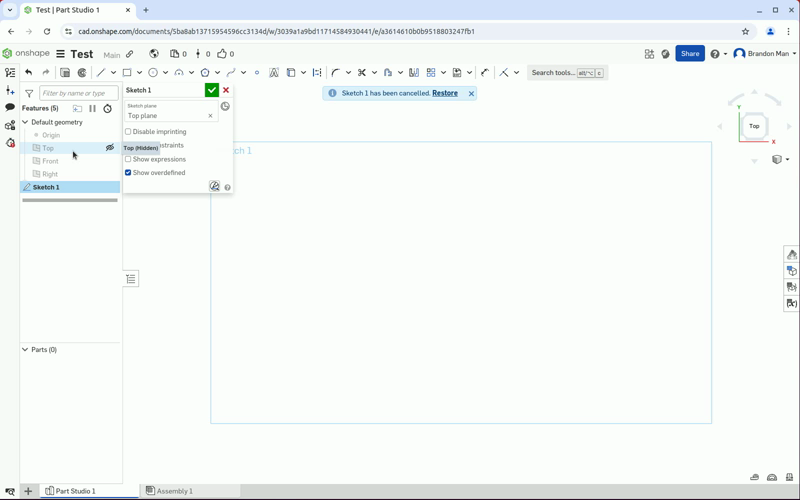
mouse_move(73, 352)
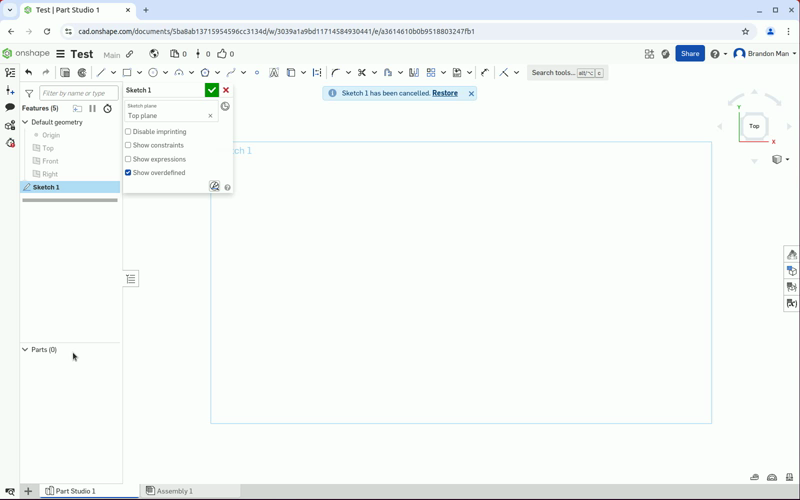
key(y)
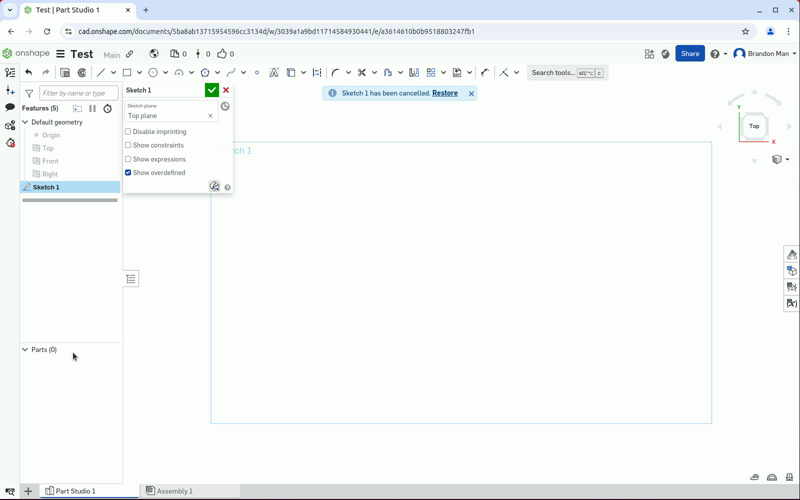
key(l)
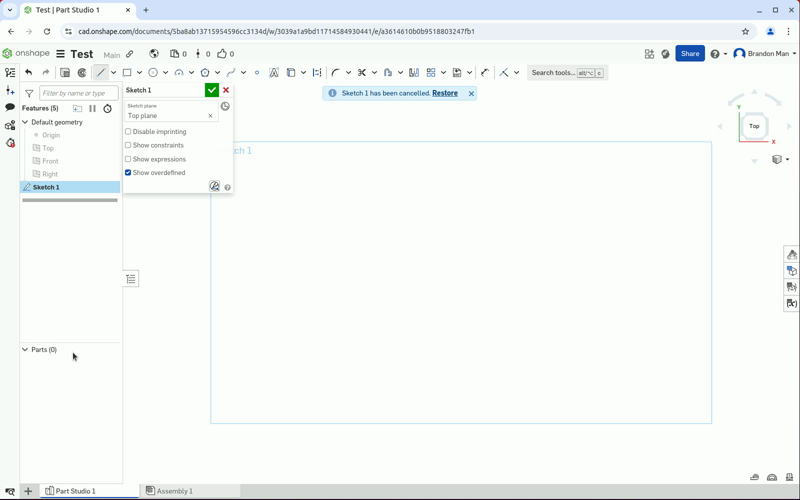
key_down(shift)
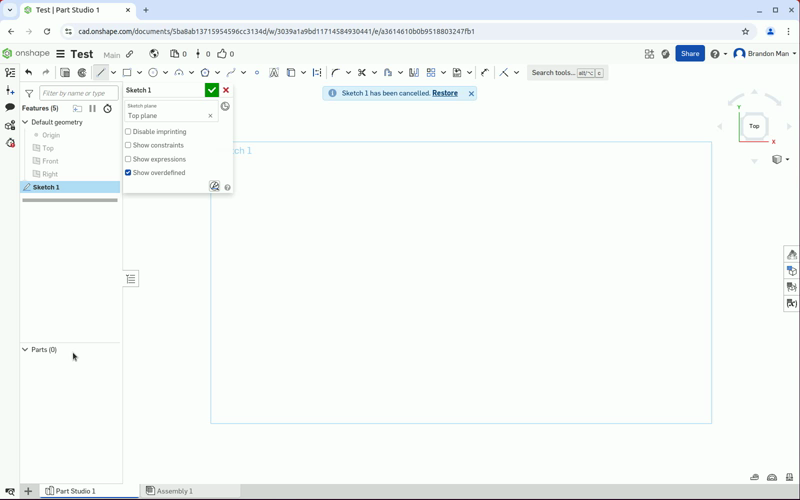
mouse_move(348, 313)
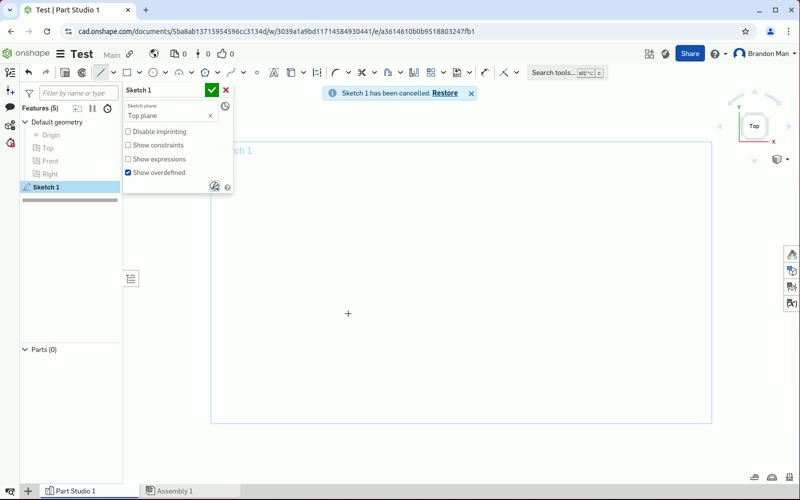
click(348, 313)
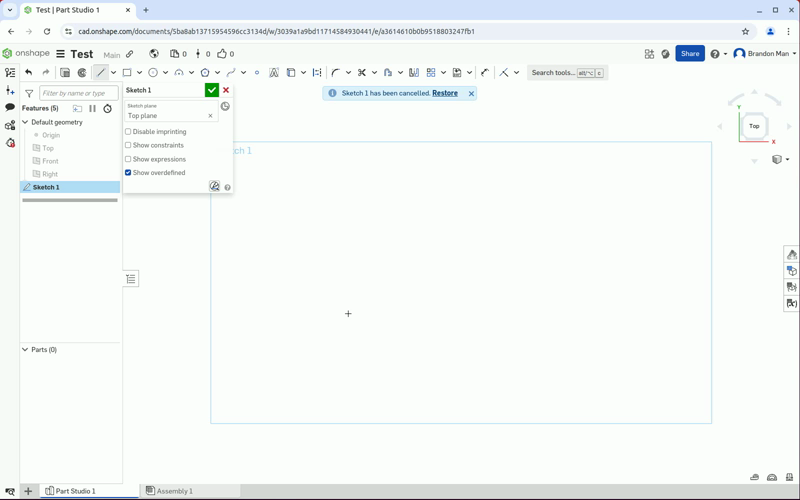
key_up(shift)
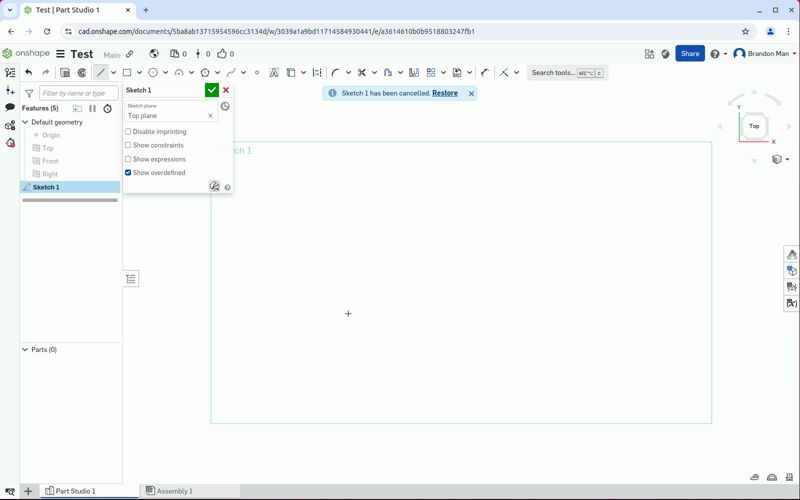
key_down(shift)
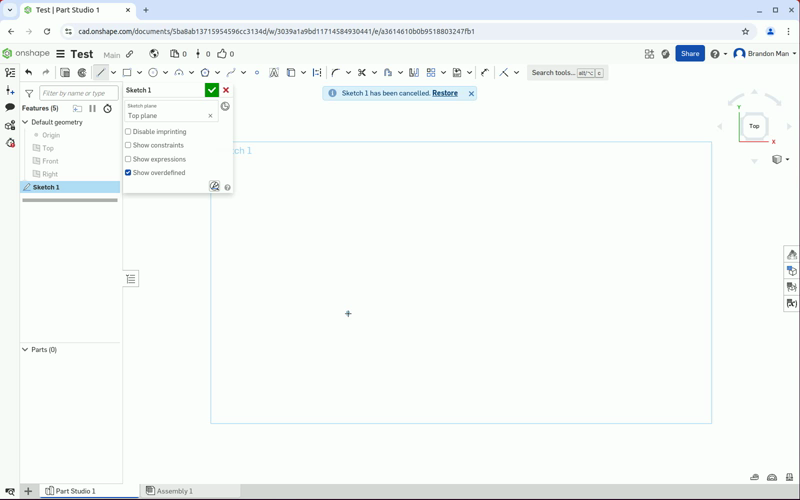
mouse_move(523, 313)
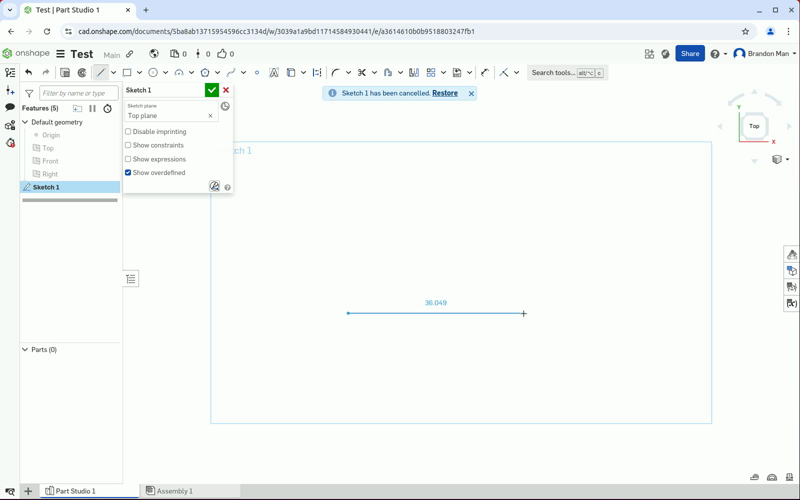
click(523, 313)
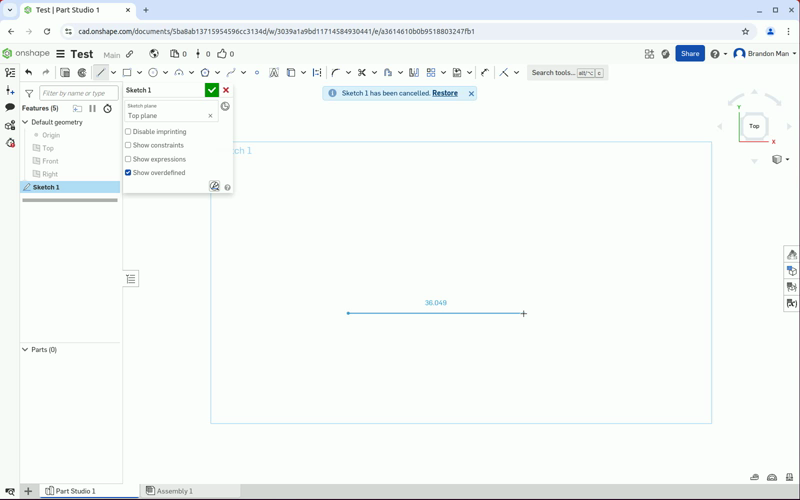
key_up(shift)
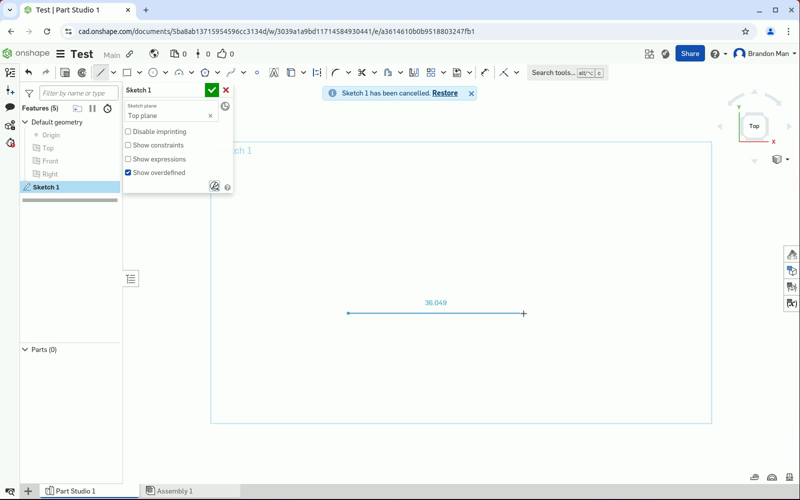
key_down(shift)
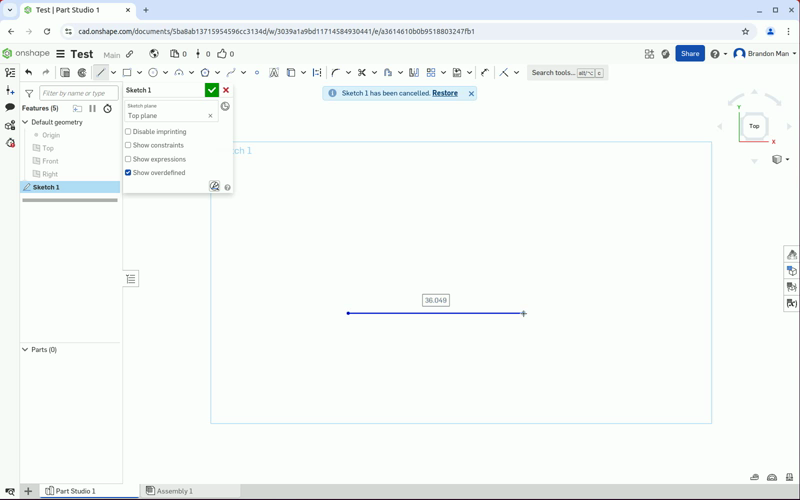
mouse_move(523, 225)
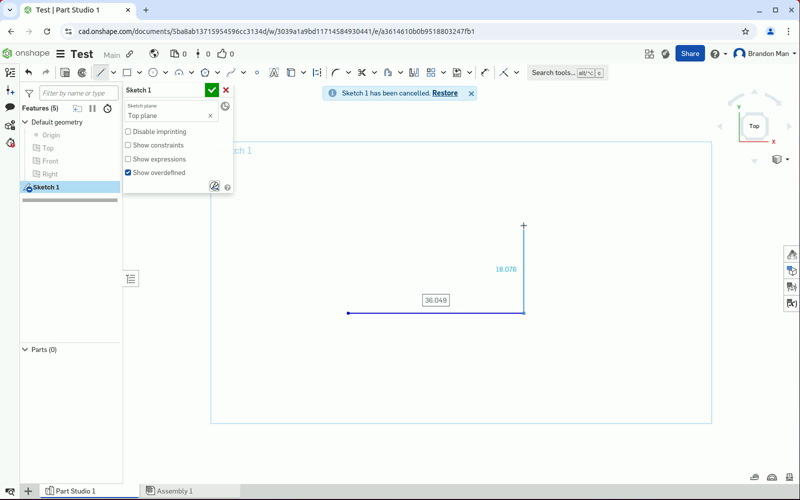
click(523, 225)
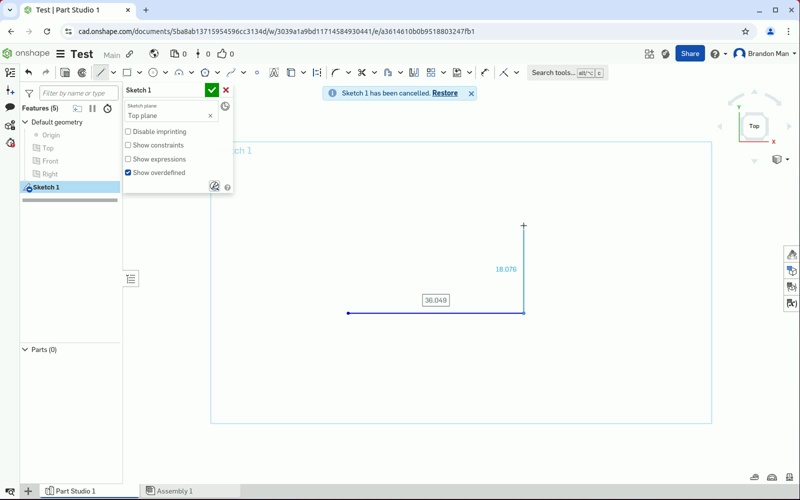
key_up(shift)
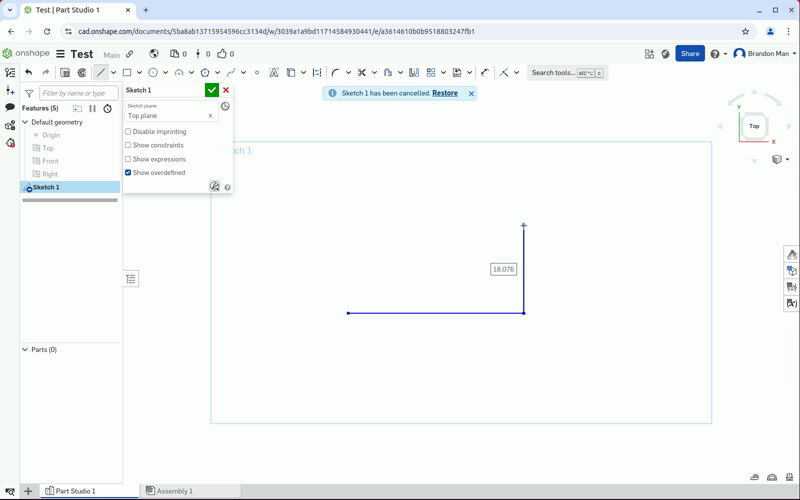
key_down(shift)
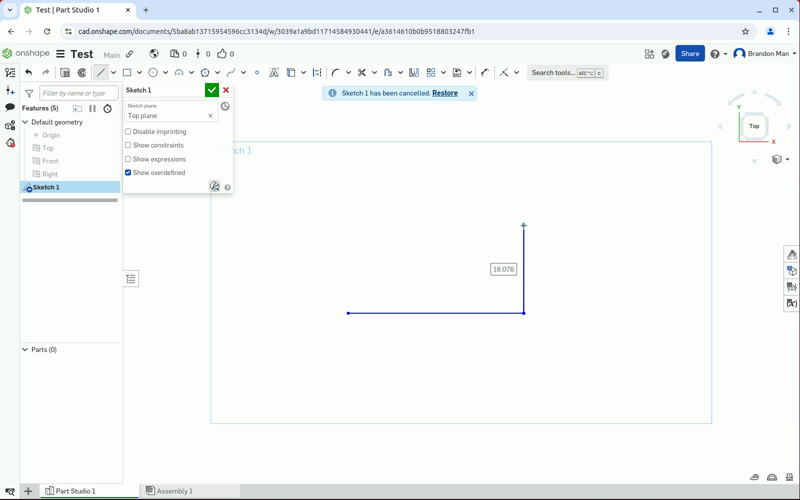
mouse_move(348, 225)
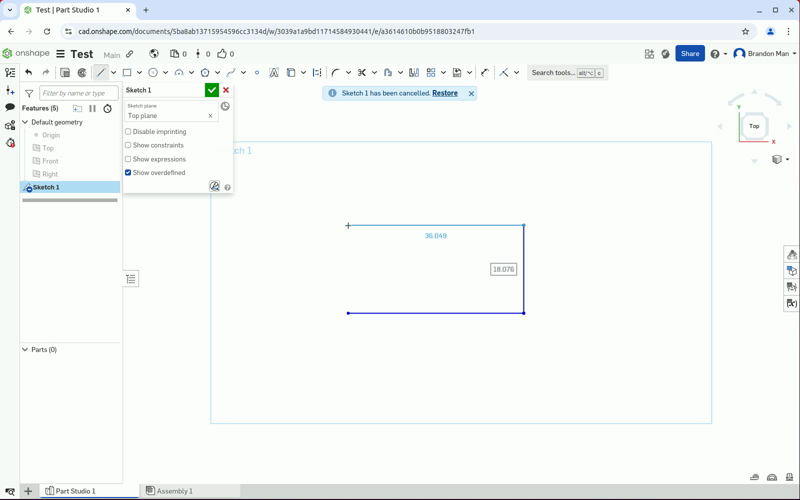
click(348, 225)
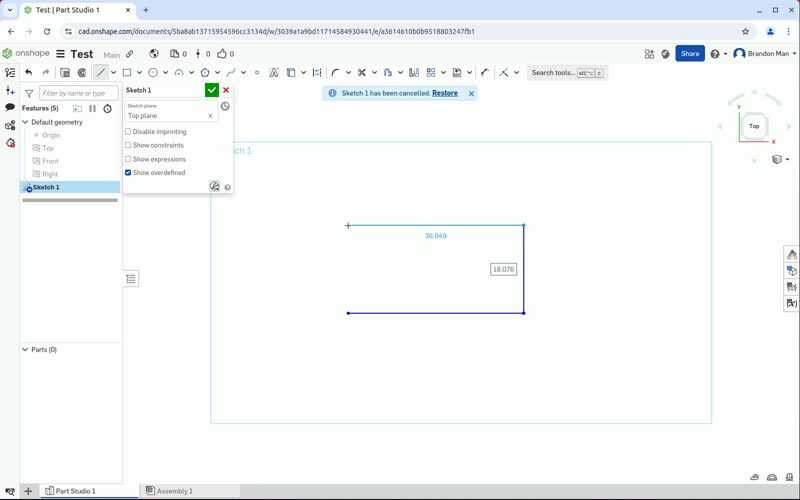
key_up(shift)
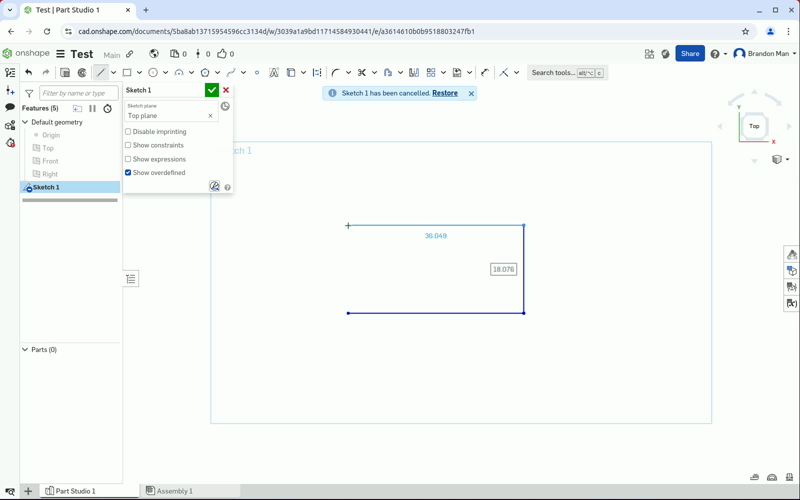
key_down(shift)
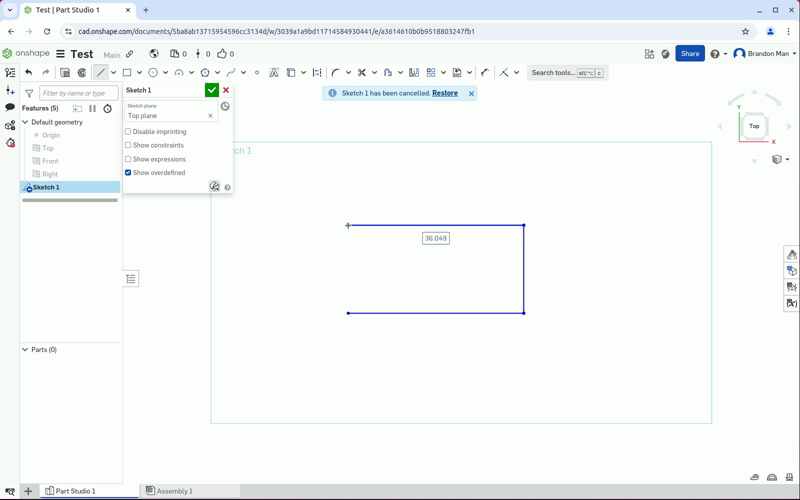
mouse_move(348, 313)
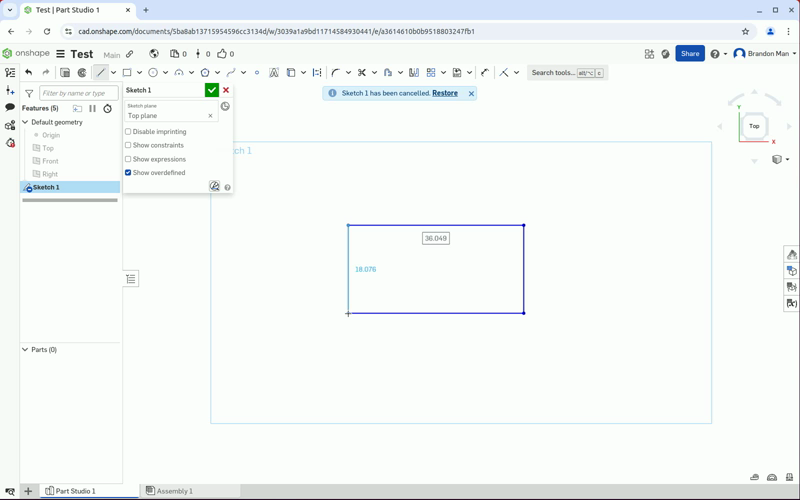
key_up(shift)
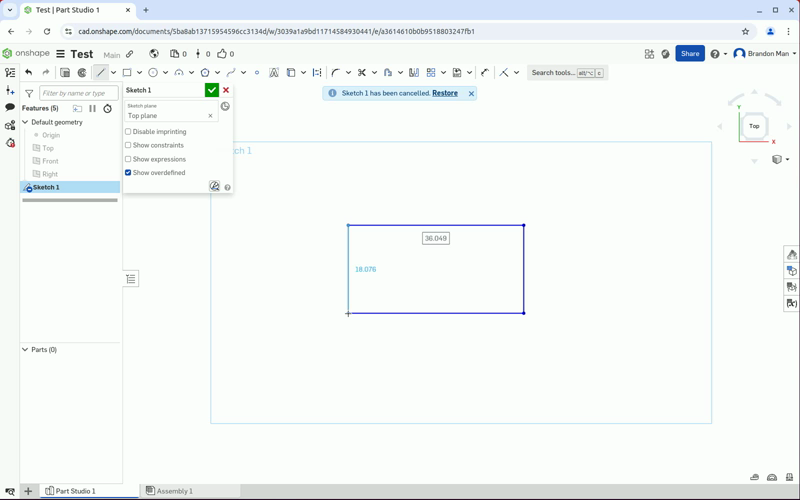
click(348, 313)
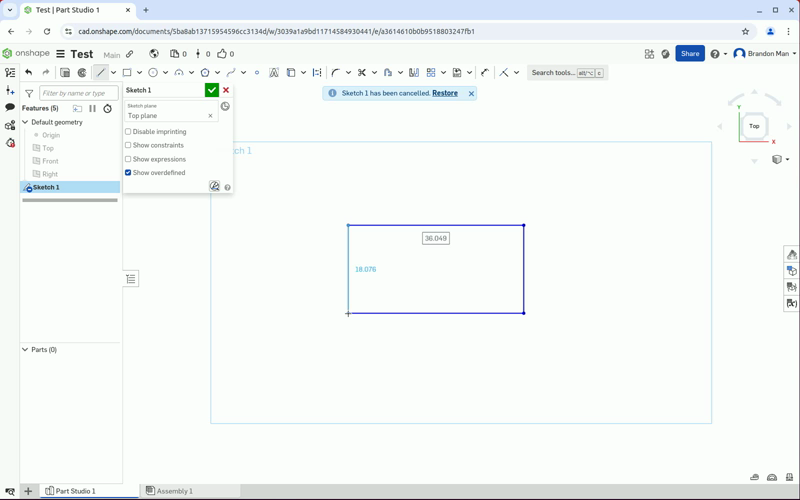
key(esc)
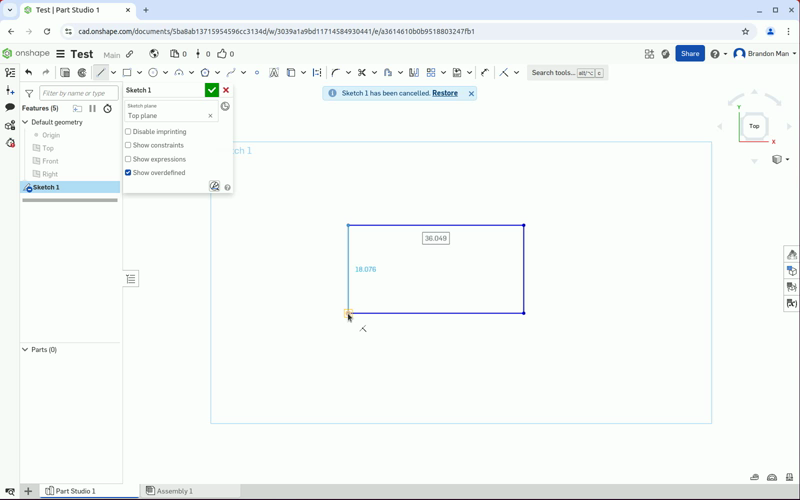
mouse_move(486, 291)
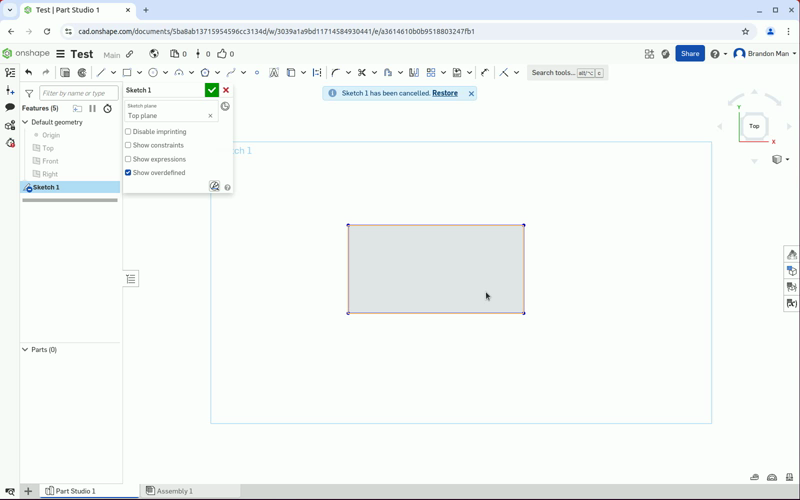
click(486, 291)
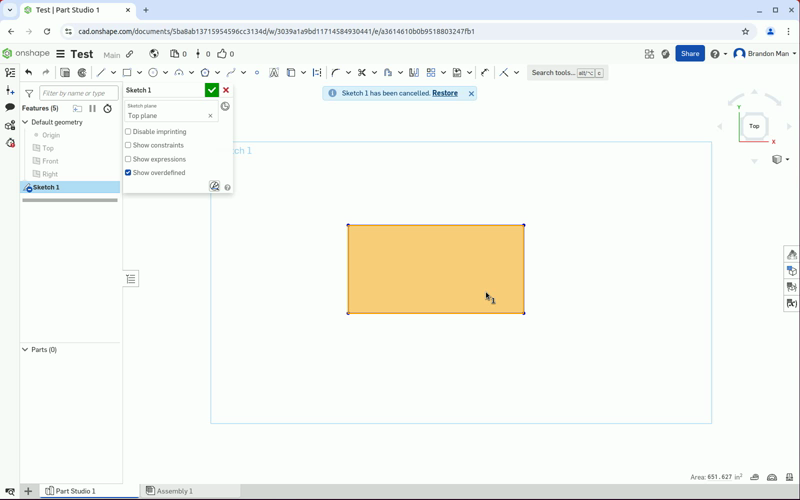
mouse_move(73, 352)
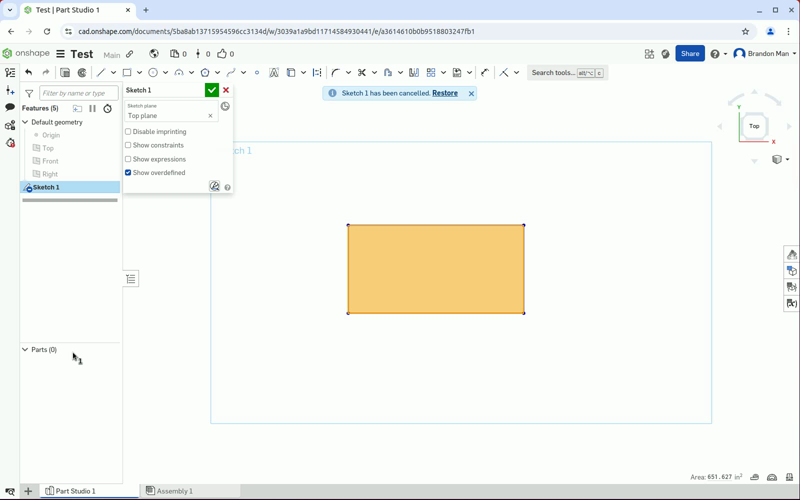
key(shift+y)
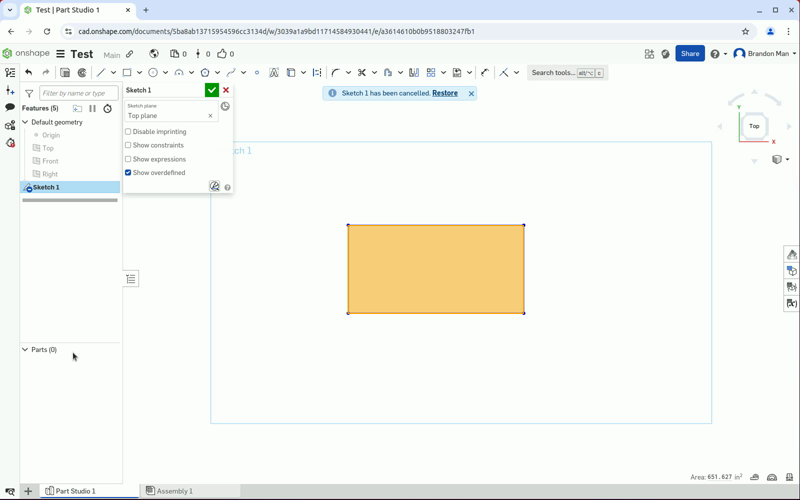
key(shift+e)
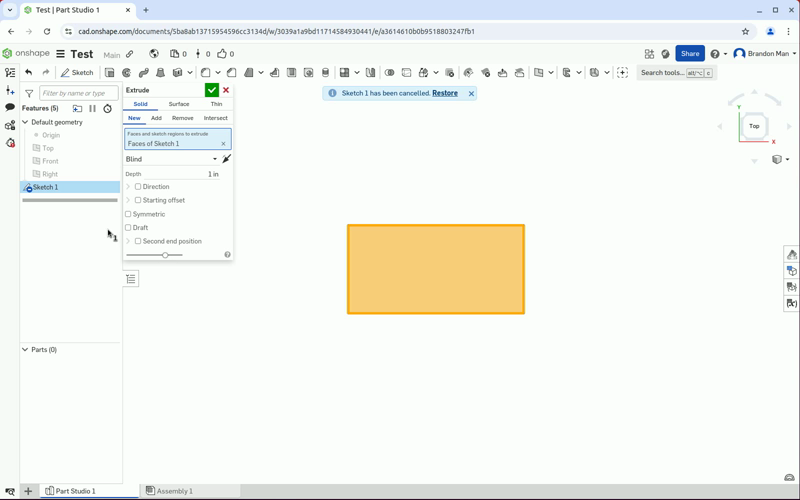
mouse_move(143, 106)
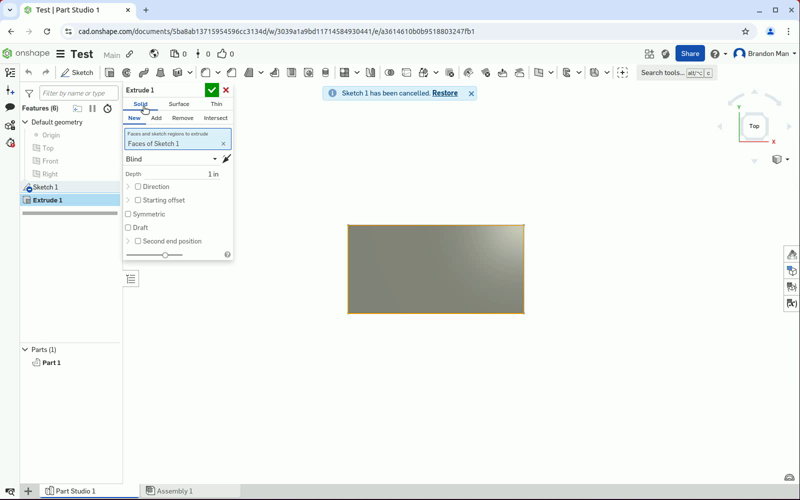
click(143, 106)
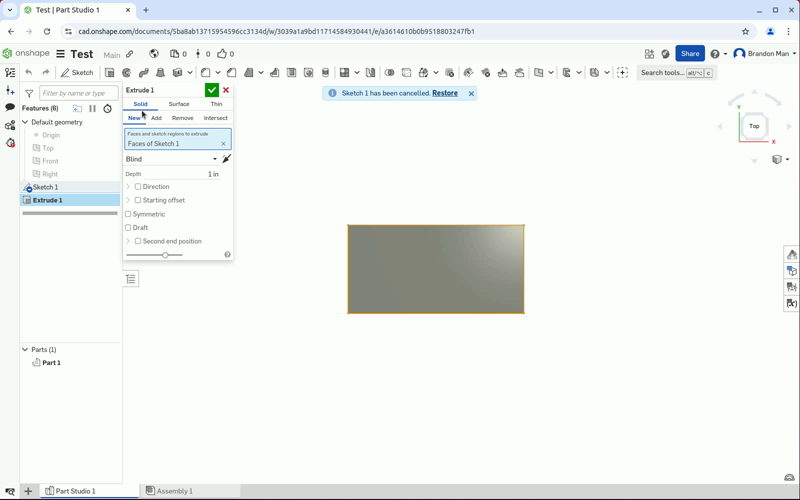
mouse_move(137, 120)
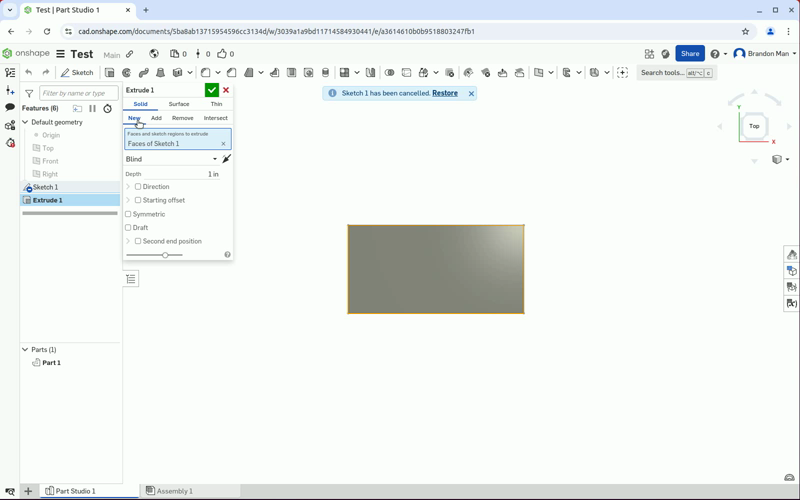
click(137, 120)
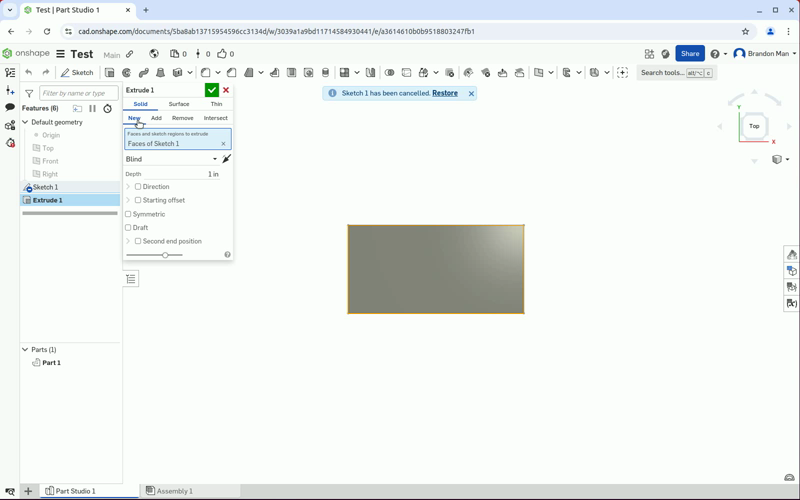
key(tab, 4)
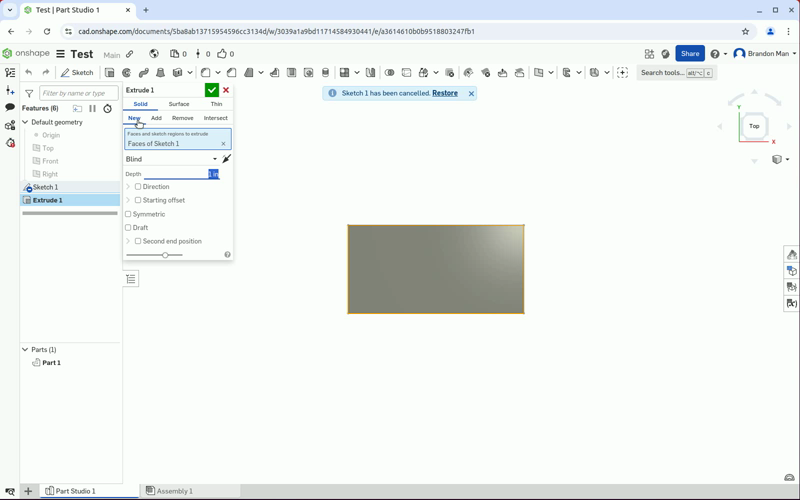
text(18.053)
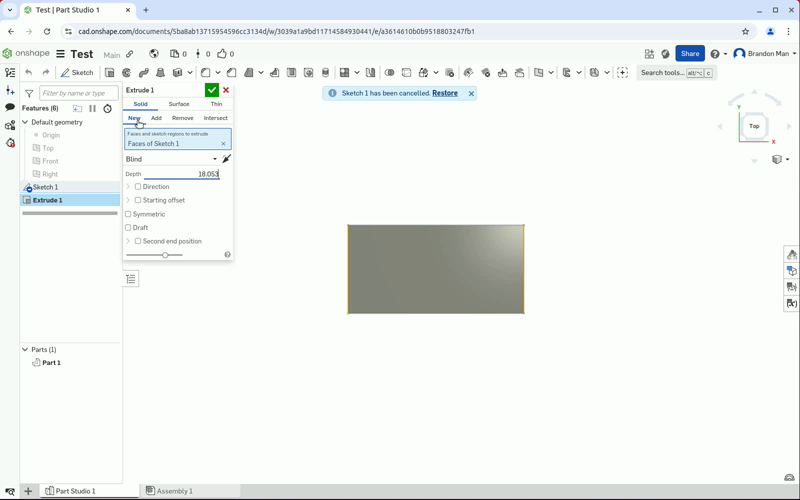
key(enter)
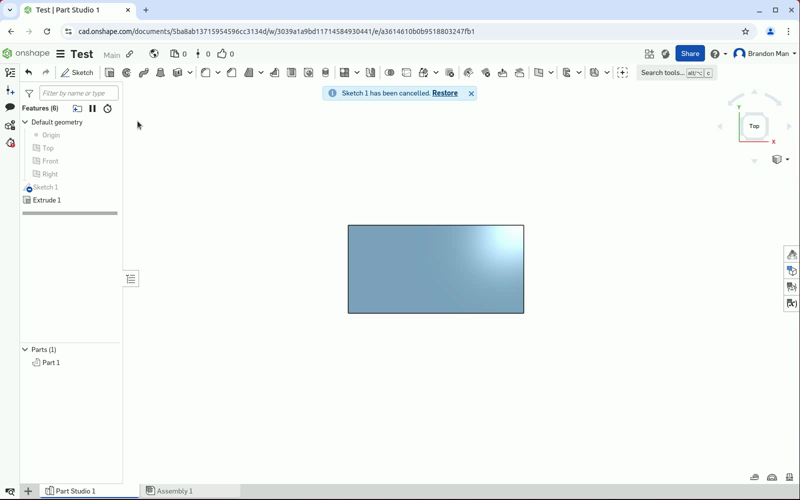
key(shift+h)
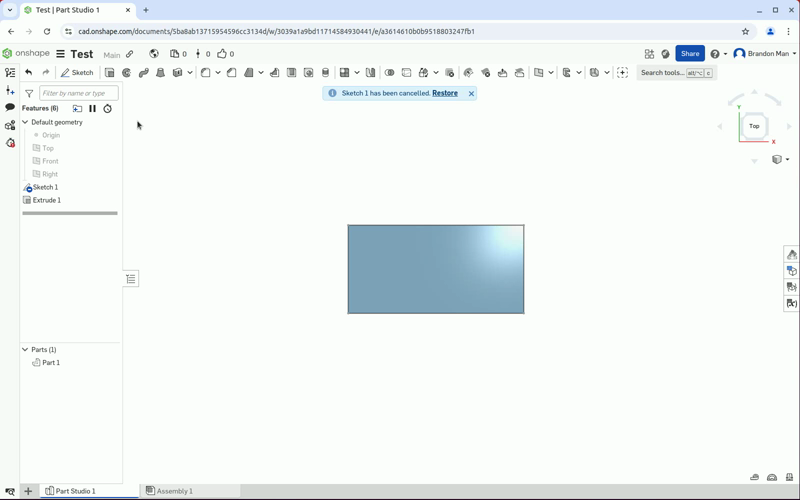
key(shift+h)
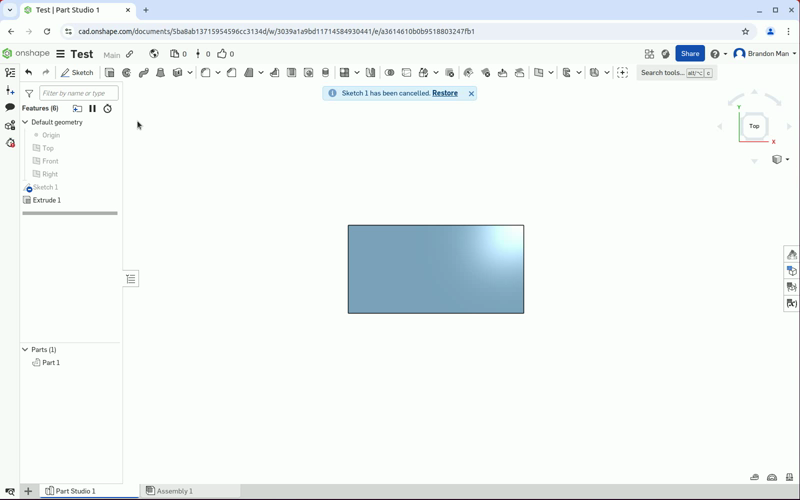
mouse_move(73, 189)
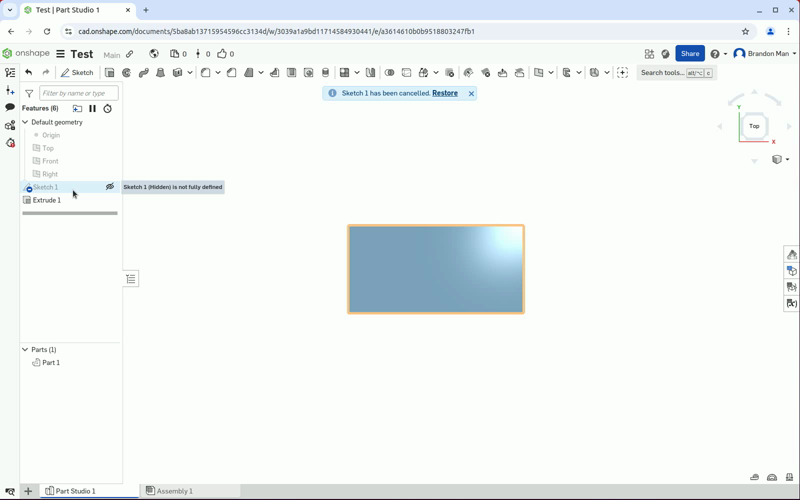
click(73, 189)
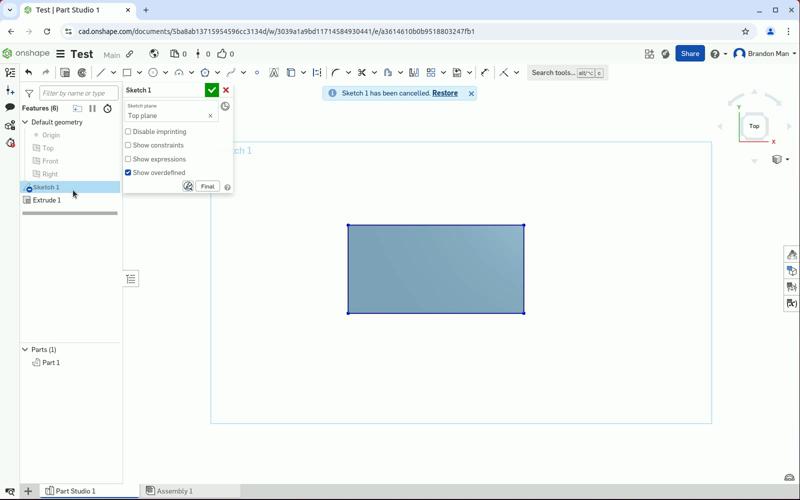
mouse_move(229, 92)
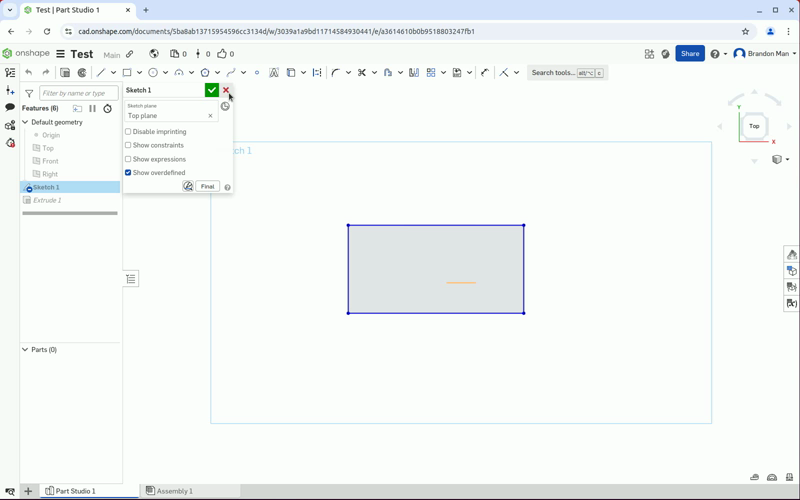
click(229, 92)
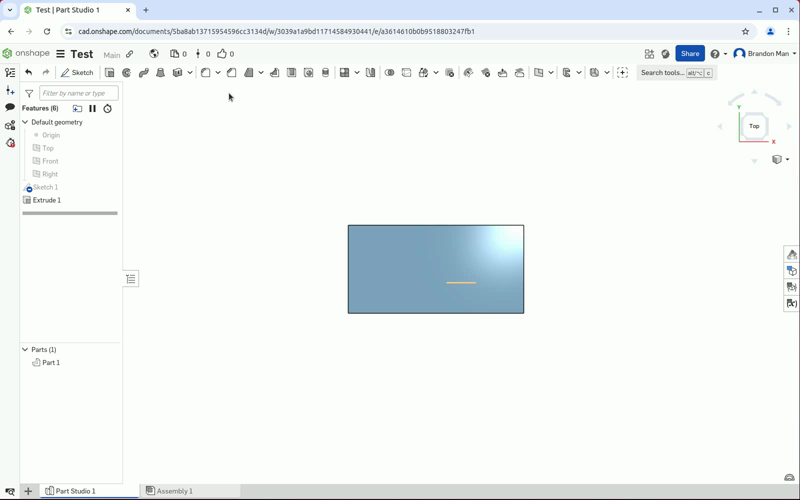
mouse_move(541, 75)
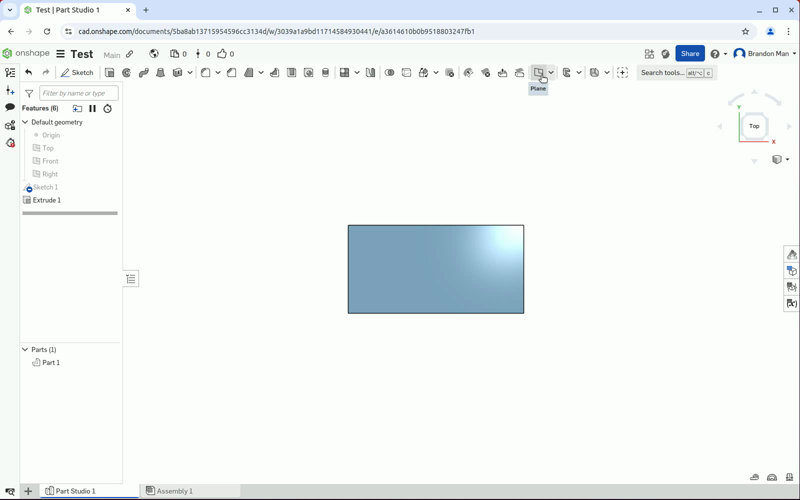
click(541, 75)
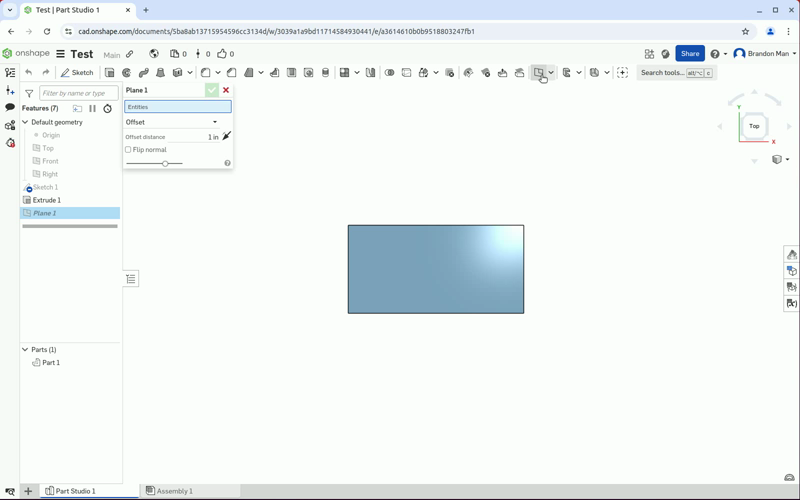
mouse_move(73, 150)
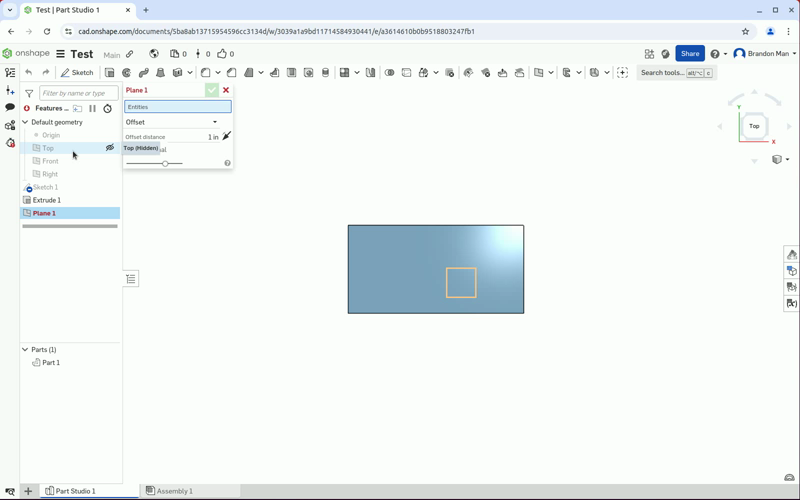
click(73, 150)
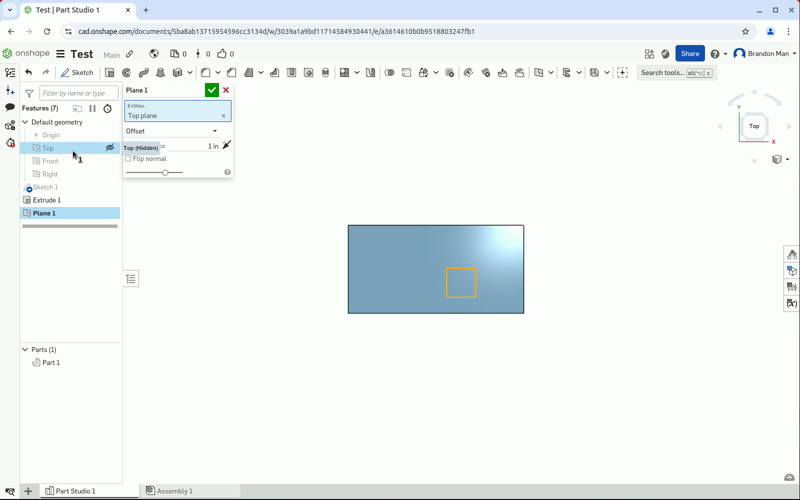
key(tab, 2)
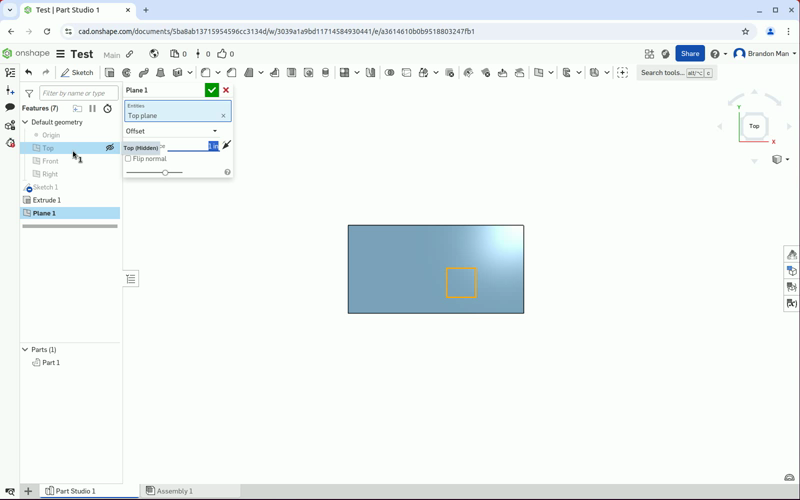
text(18.055)
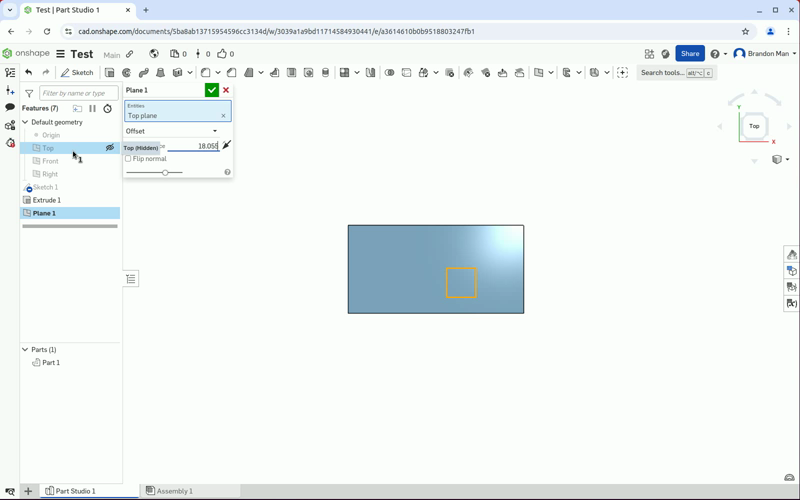
key(enter, 2)
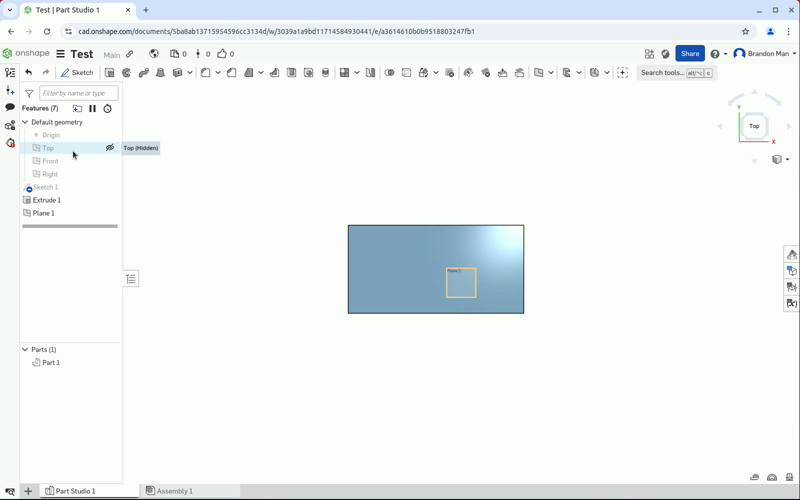
key(shift+s)
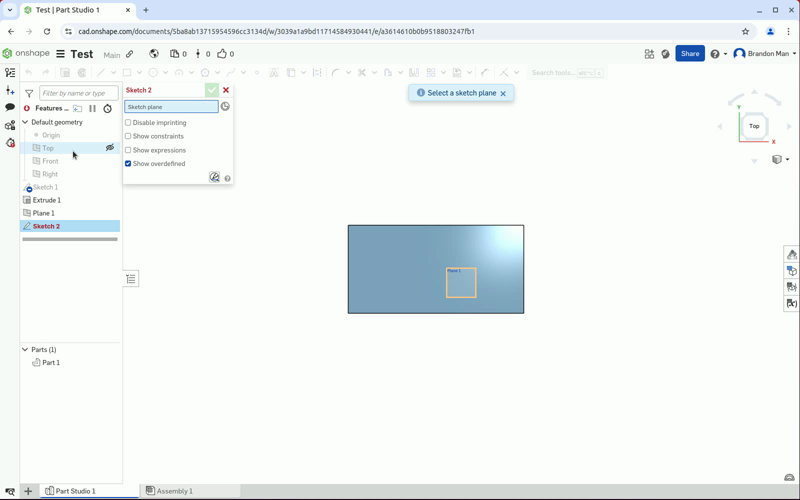
mouse_move(73, 215)
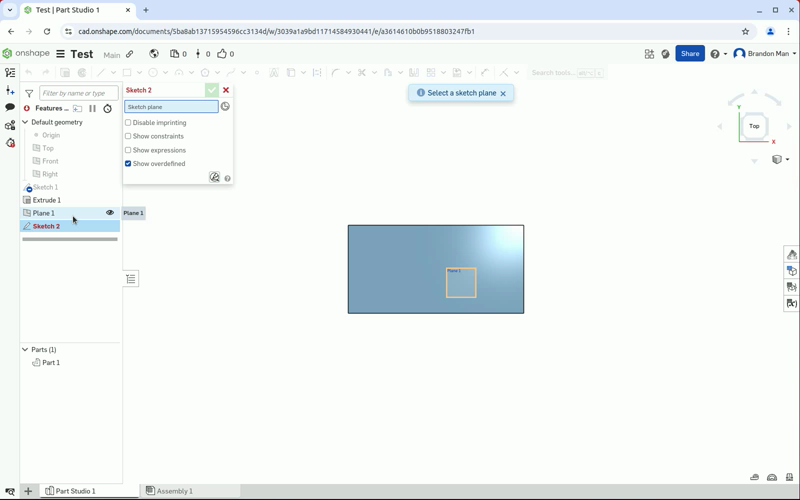
click(73, 215)
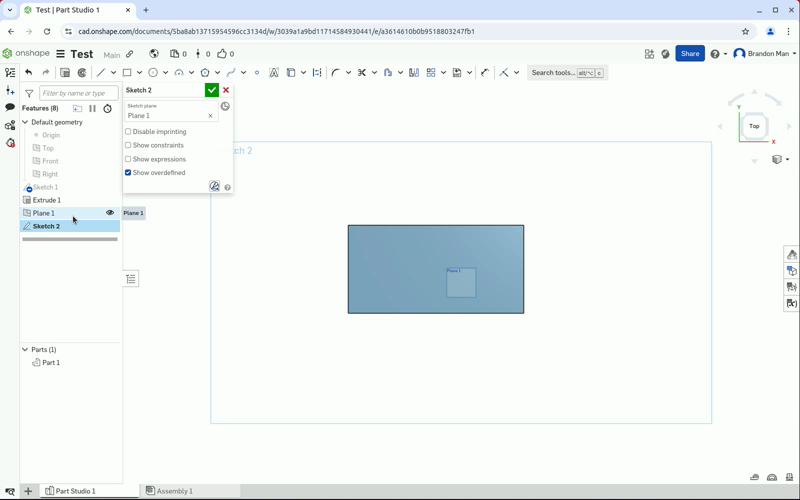
mouse_move(73, 352)
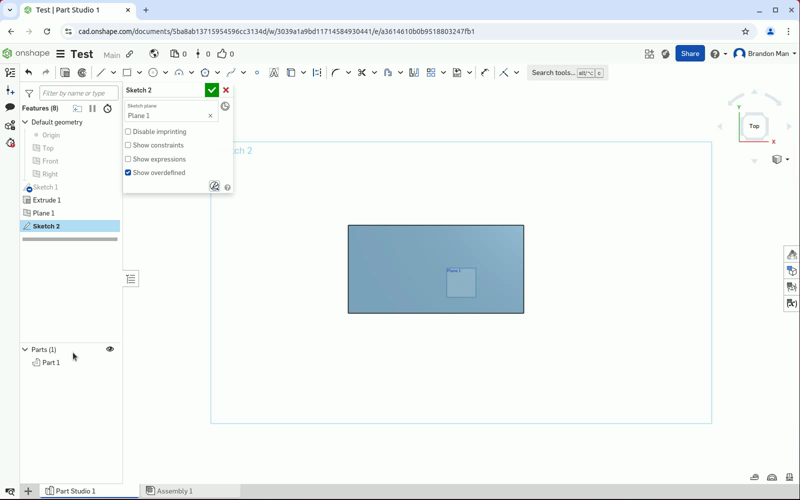
key(y)
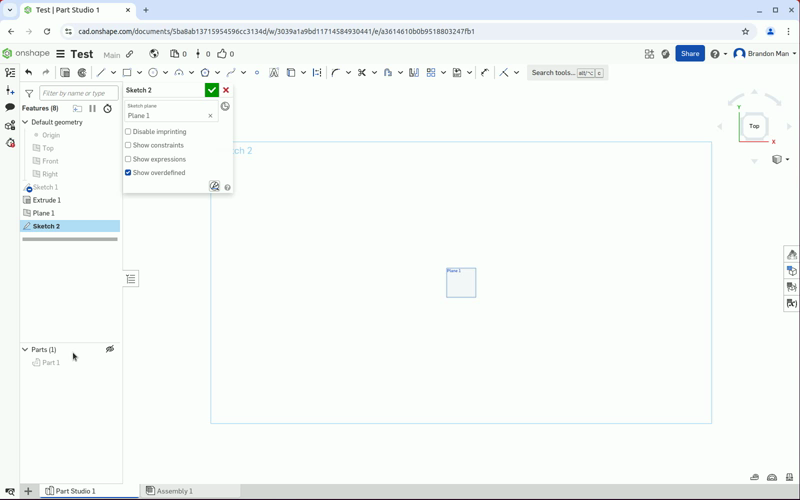
key(l)
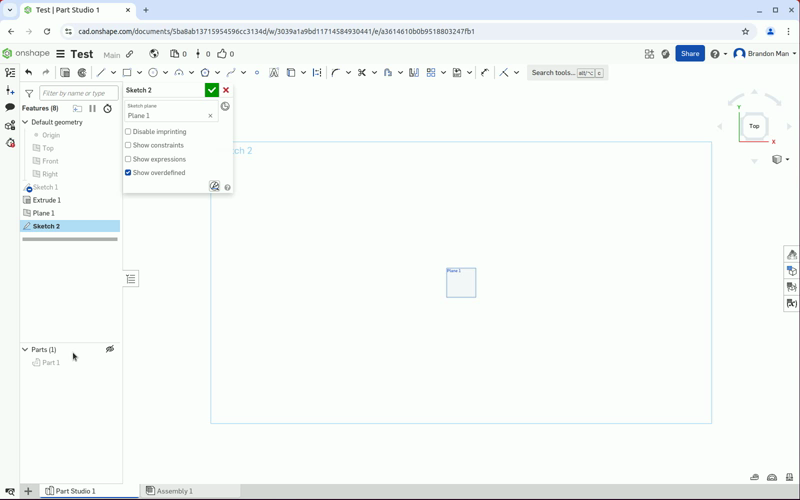
key_down(shift)
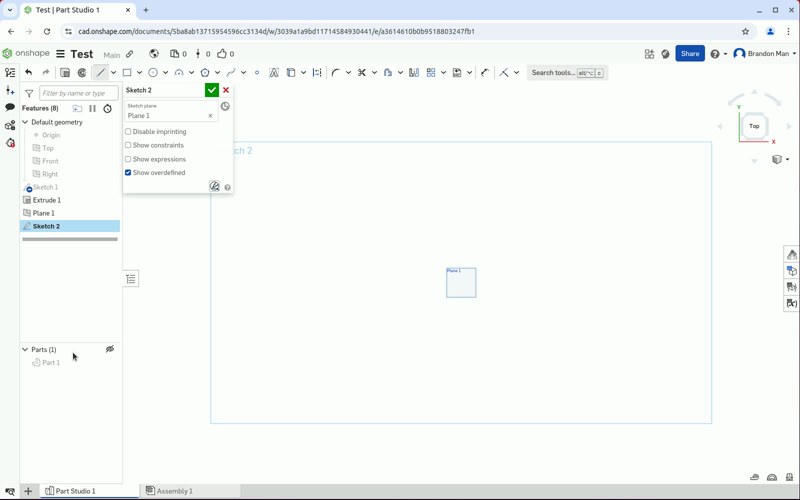
mouse_move(370, 313)
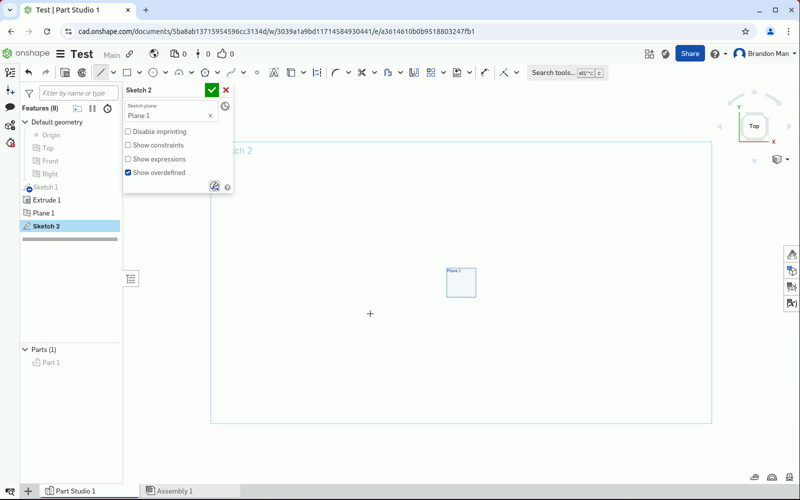
click(370, 313)
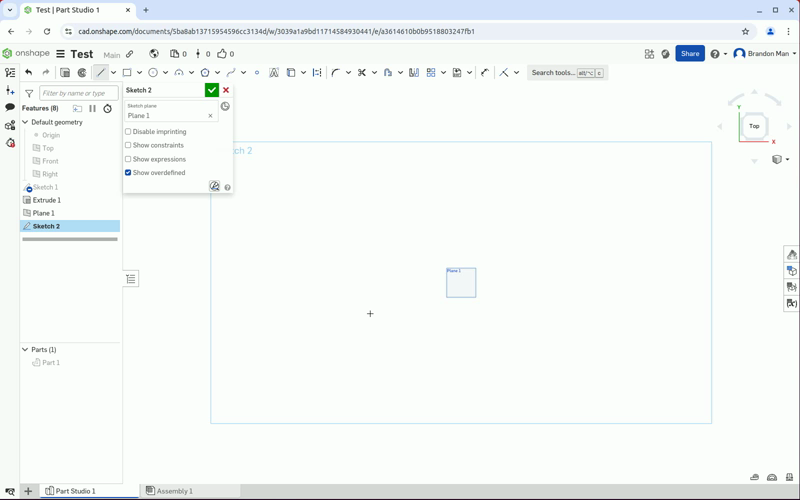
key_up(shift)
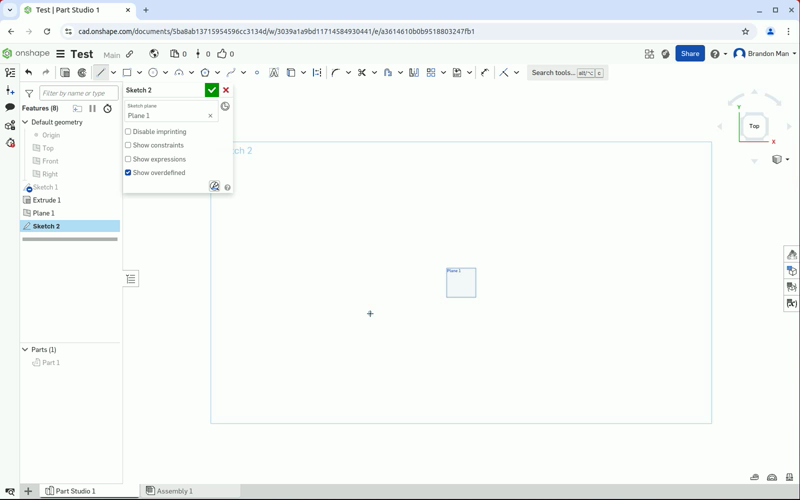
key_down(shift)
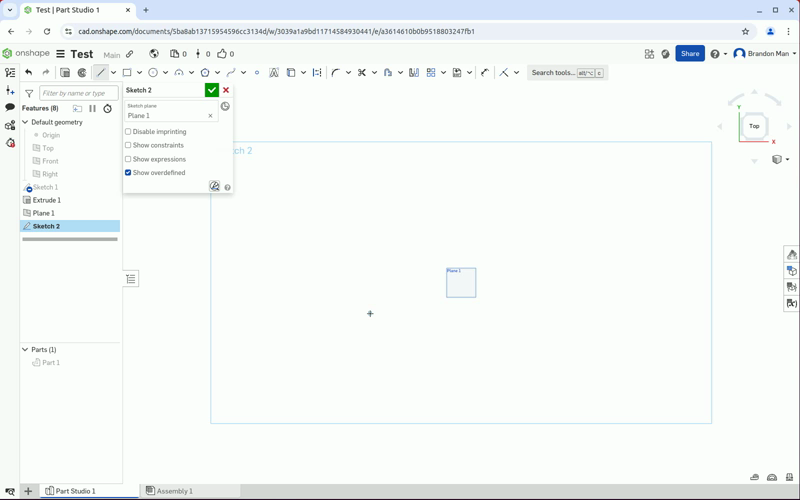
mouse_move(501, 313)
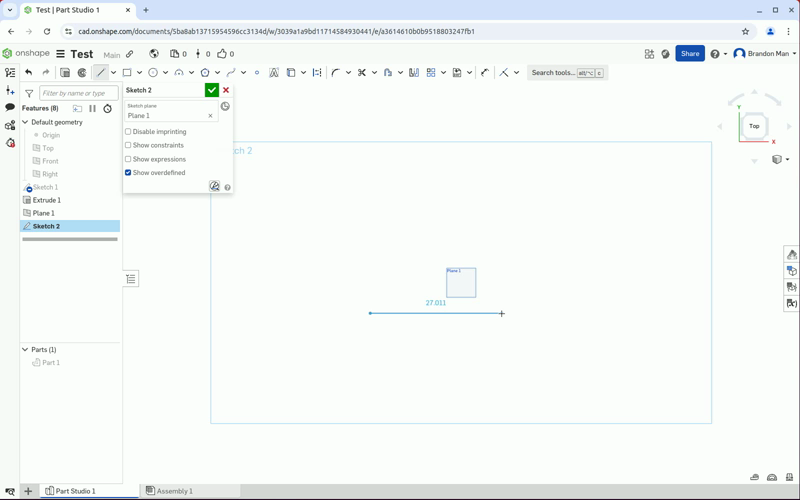
click(501, 313)
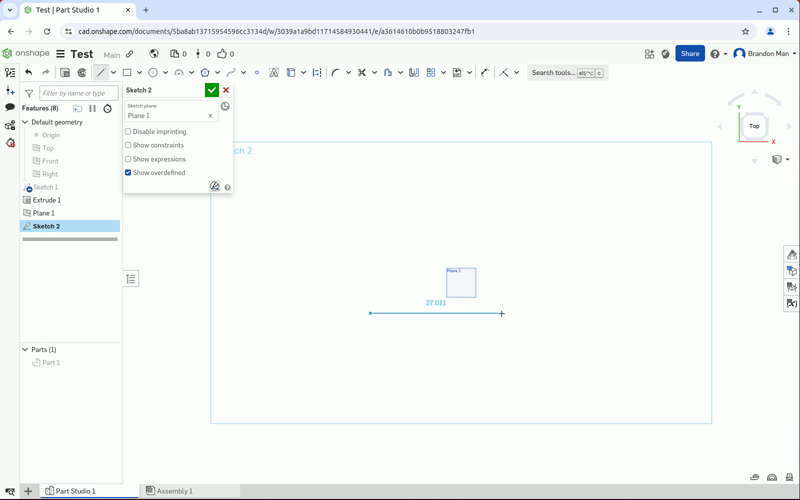
key_up(shift)
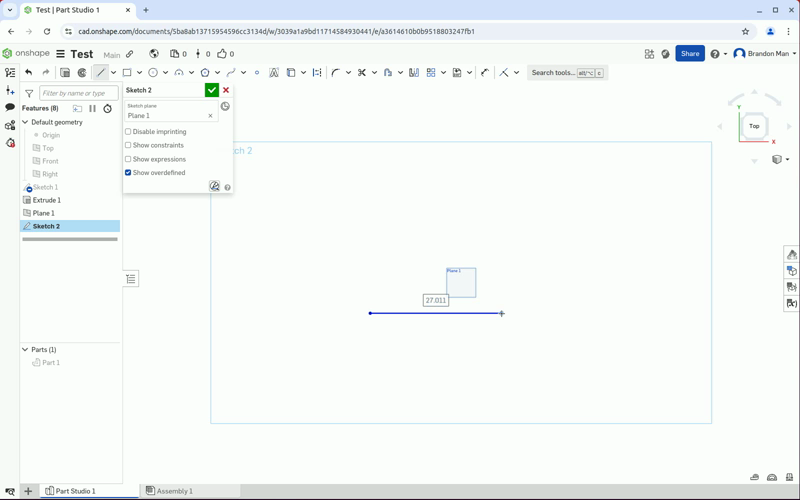
key_down(shift)
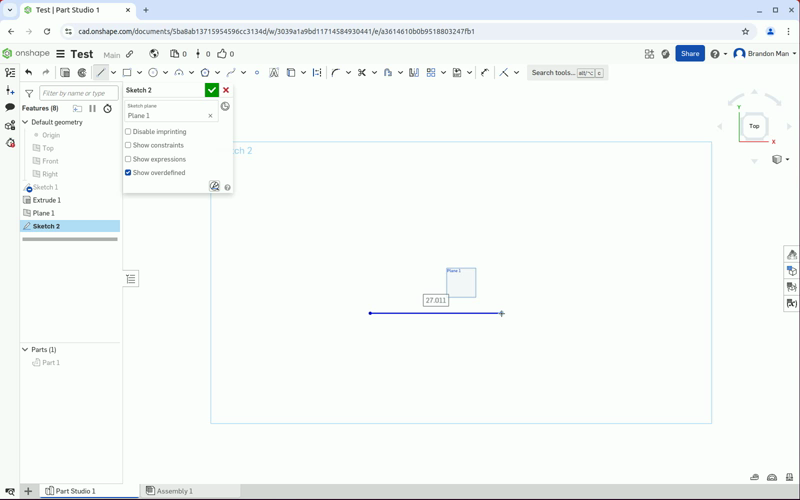
mouse_move(501, 247)
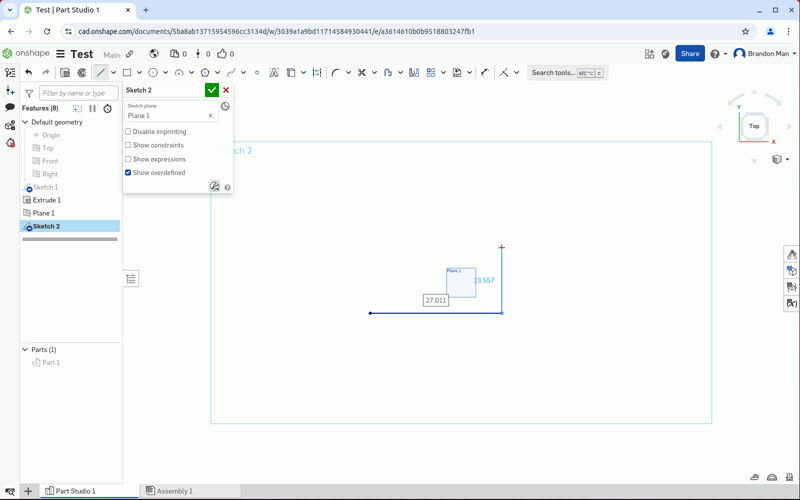
click(501, 247)
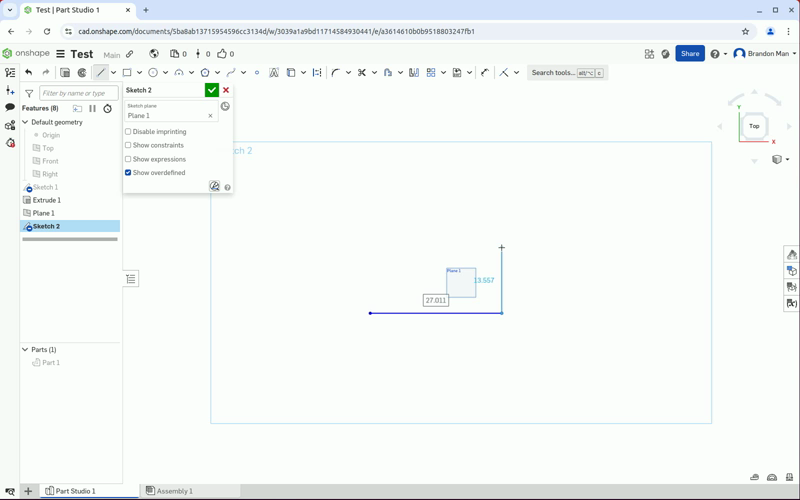
key_up(shift)
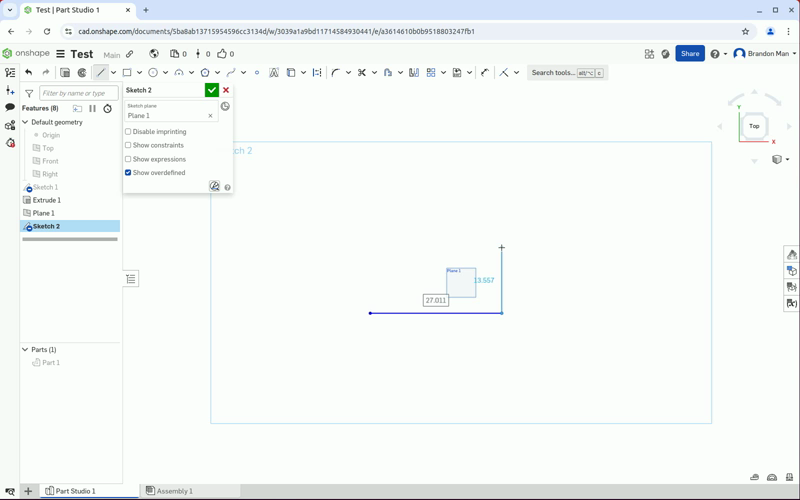
key_down(shift)
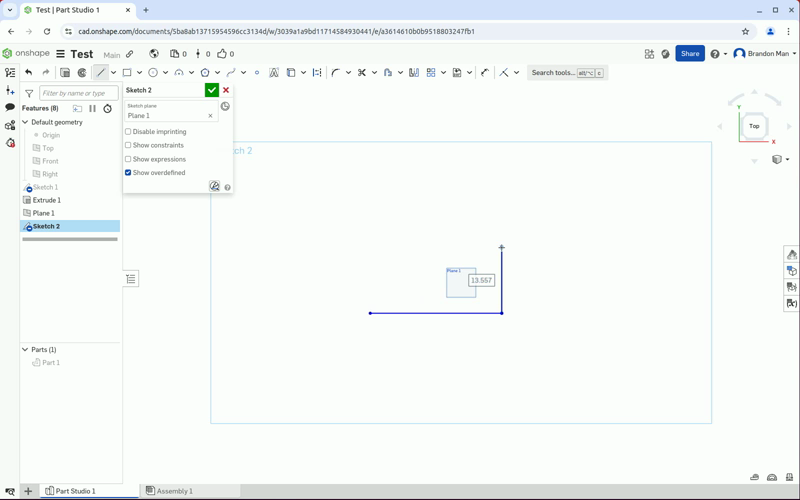
mouse_move(370, 247)
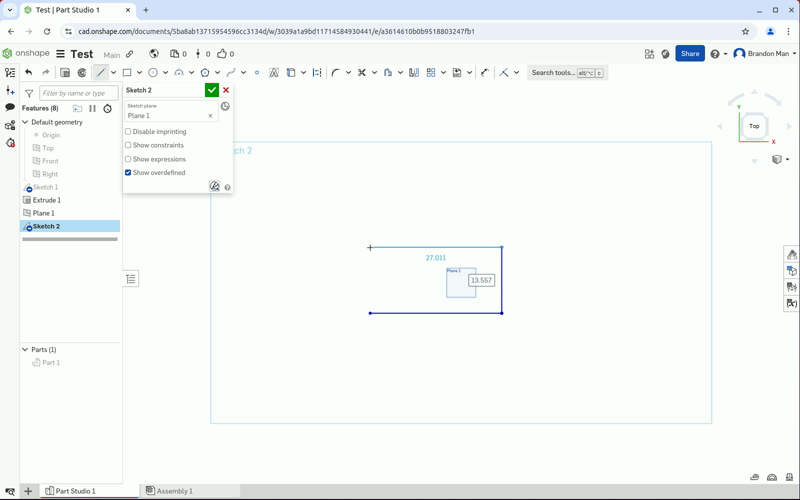
click(370, 247)
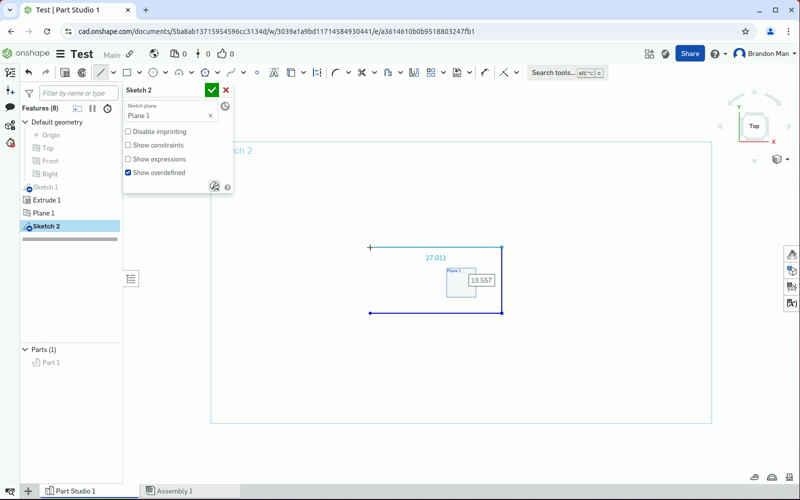
key_up(shift)
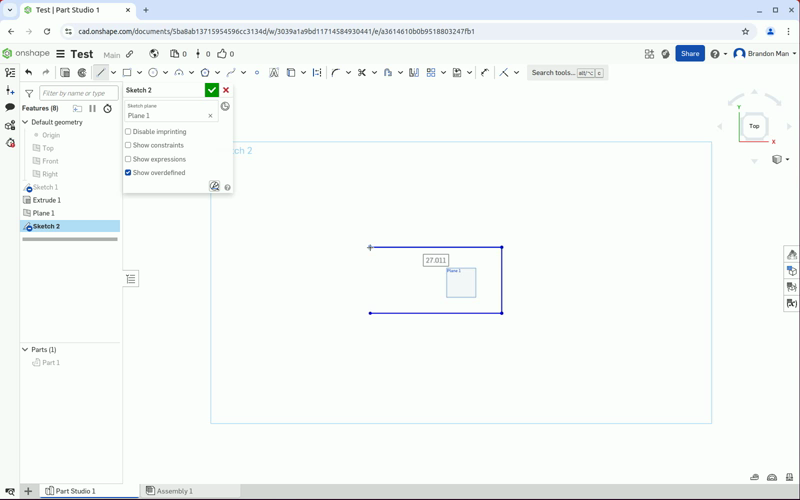
key_down(shift)
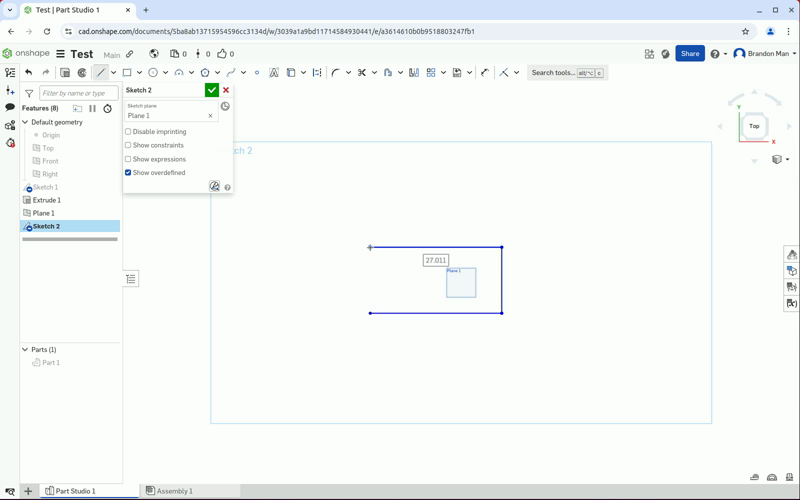
mouse_move(370, 313)
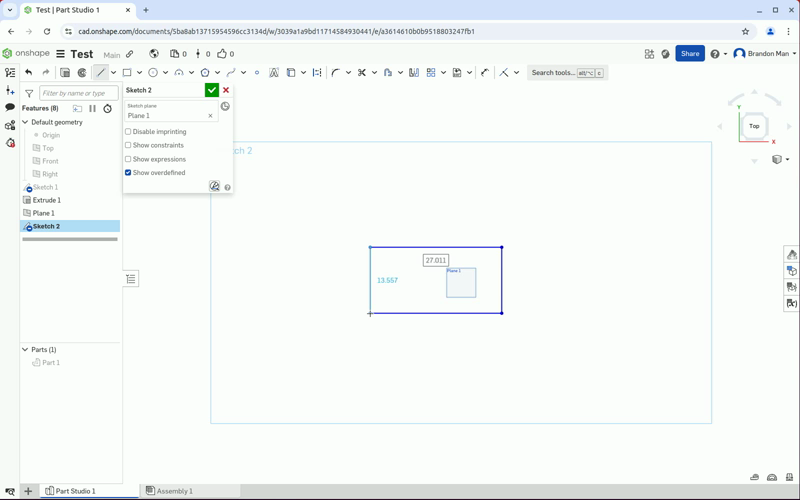
key_up(shift)
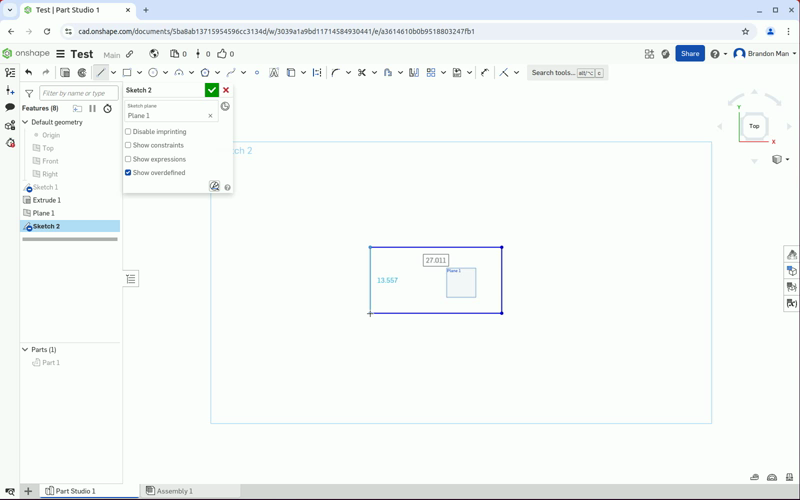
click(370, 313)
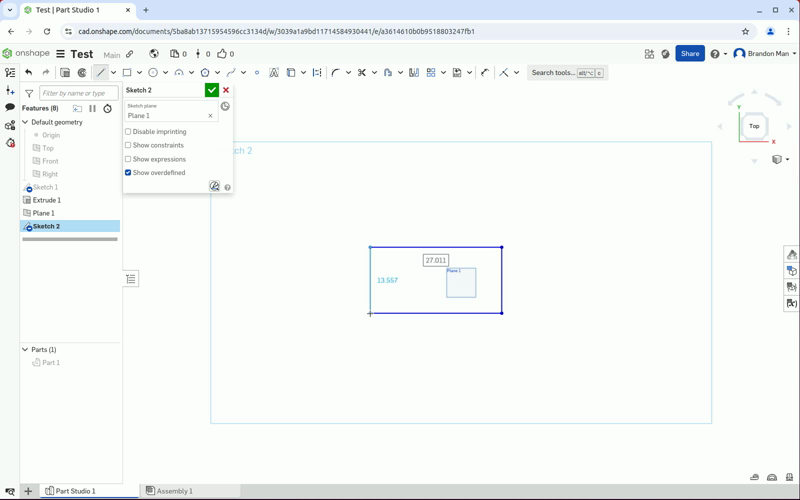
key(esc)
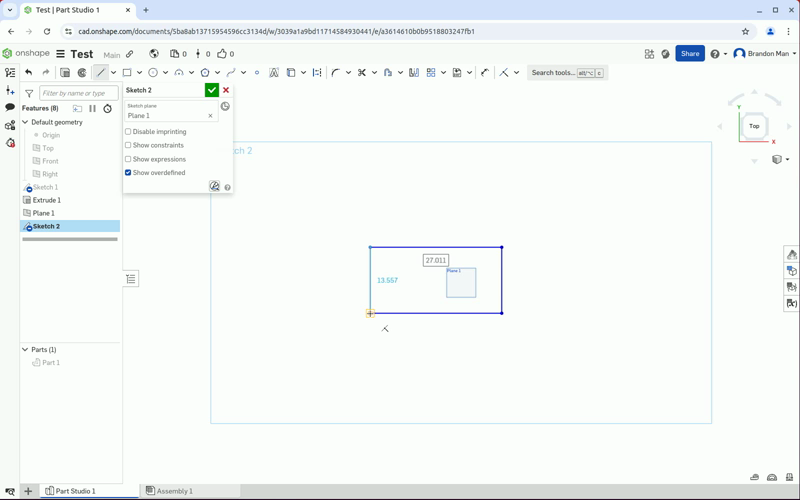
mouse_move(429, 302)
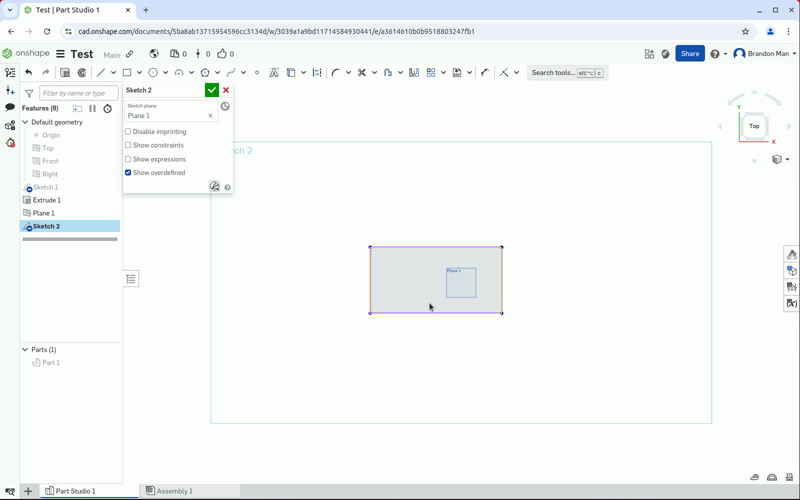
click(429, 302)
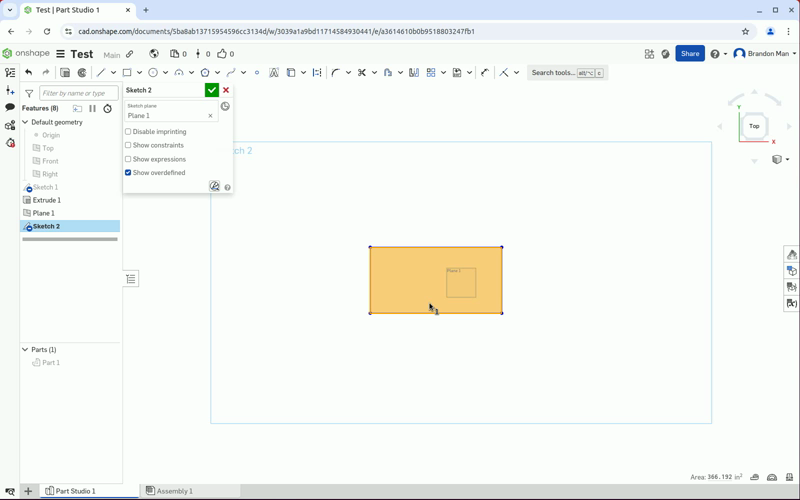
mouse_move(73, 352)
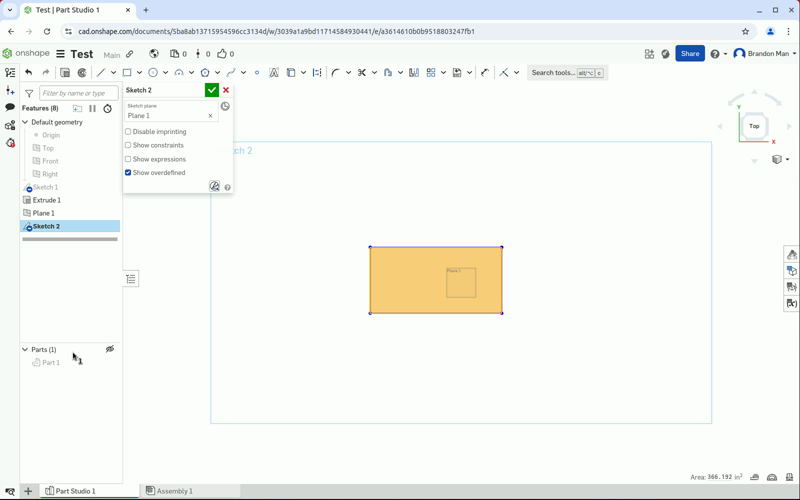
key(shift+y)
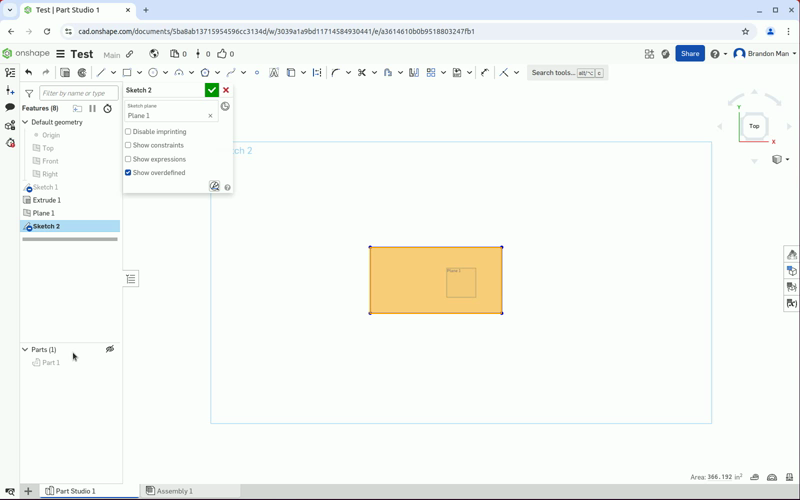
key(shift+e)
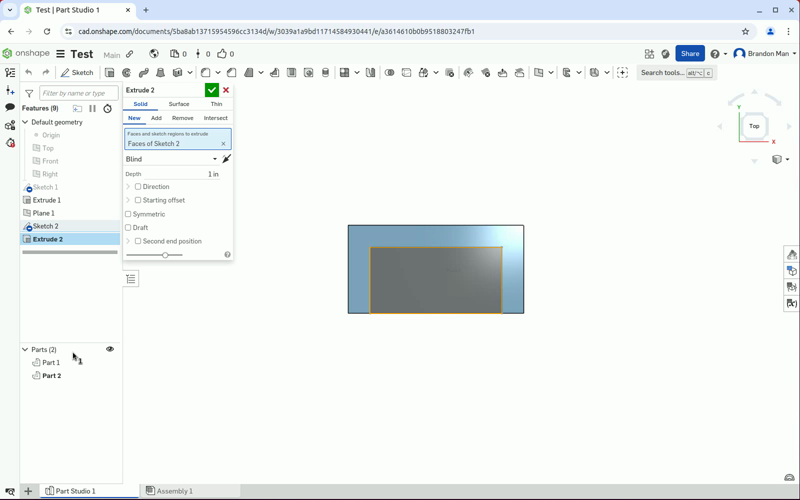
mouse_move(143, 106)
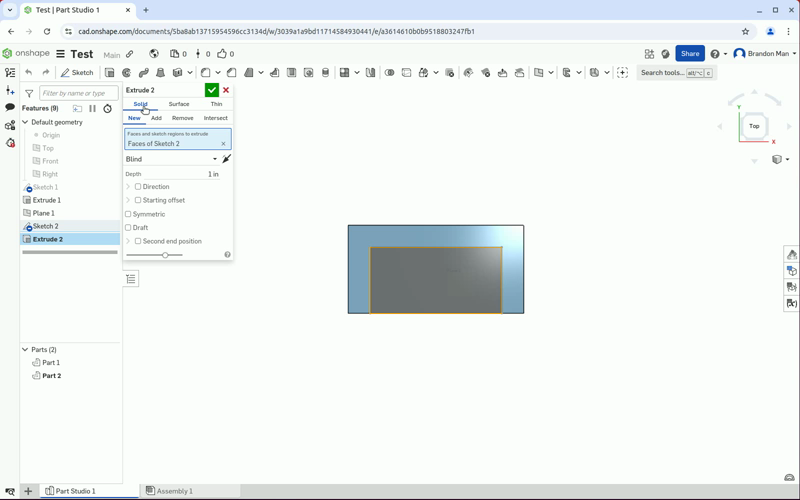
click(143, 106)
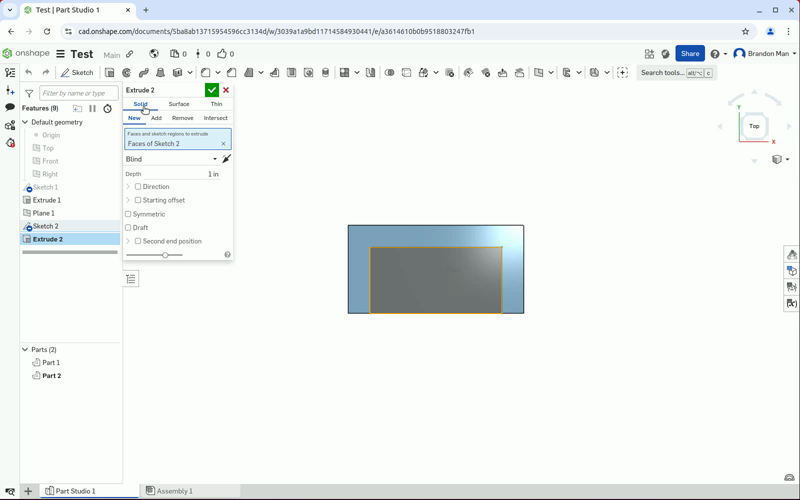
mouse_move(186, 120)
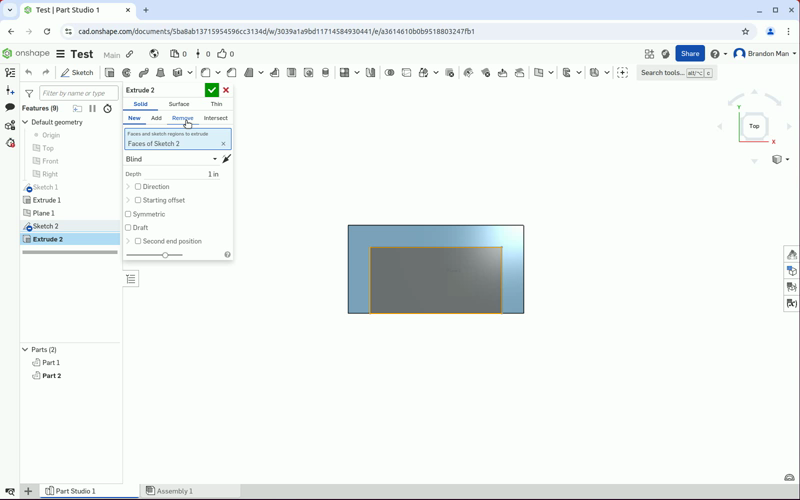
click(186, 120)
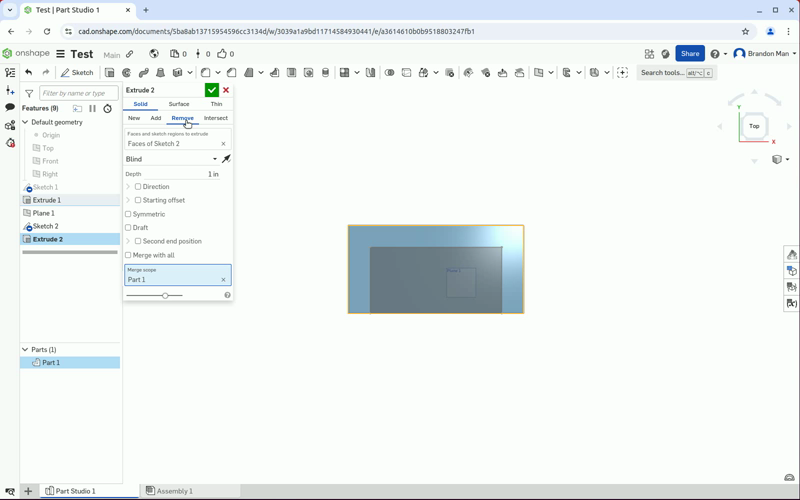
key(tab, 4)
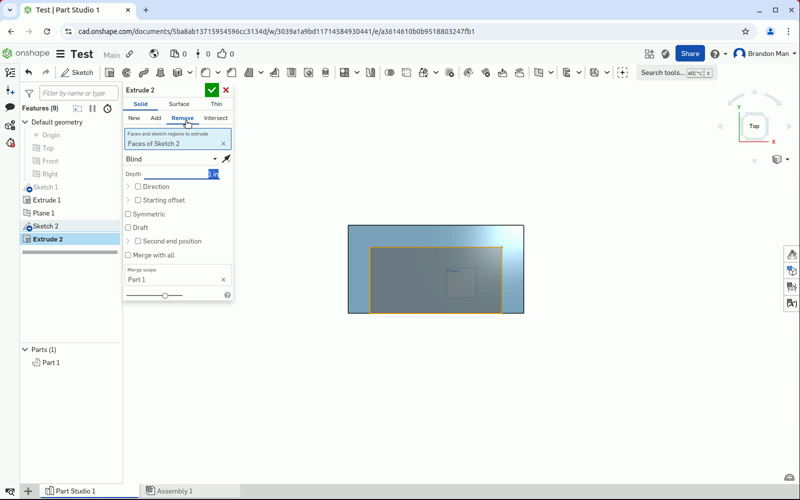
text(8.906)
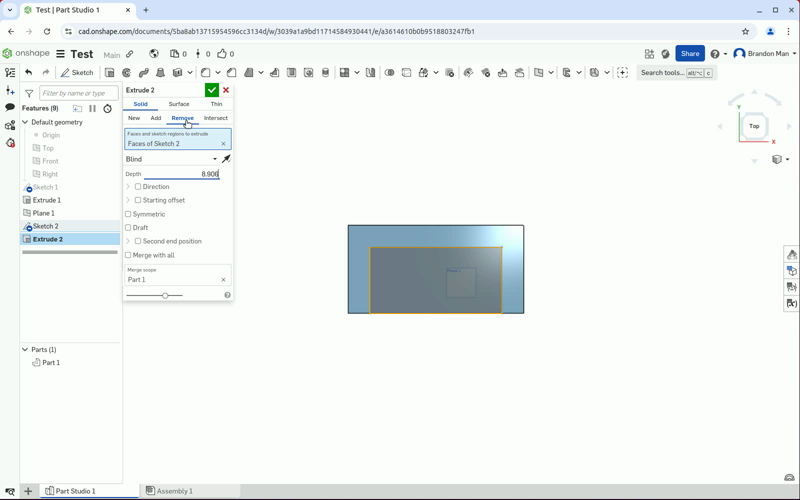
key(tab, 6)
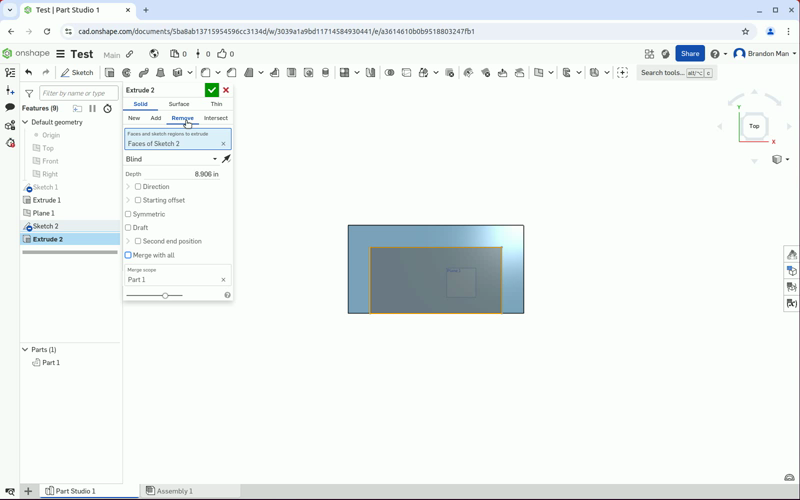
key(space)
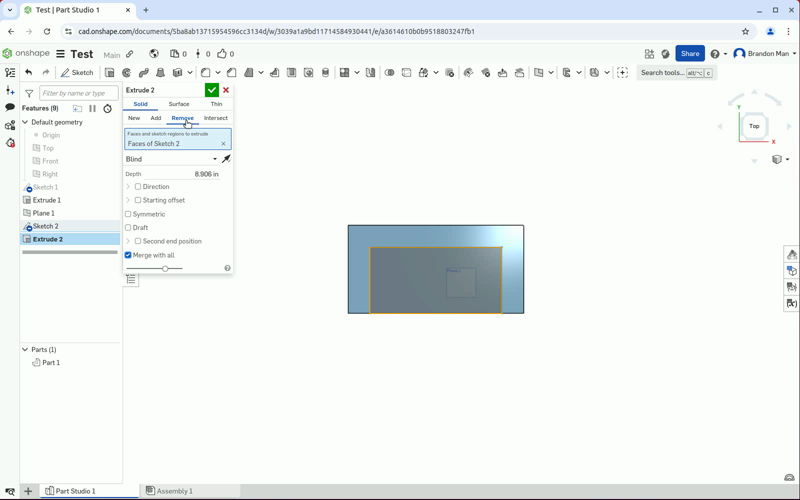
key(enter)
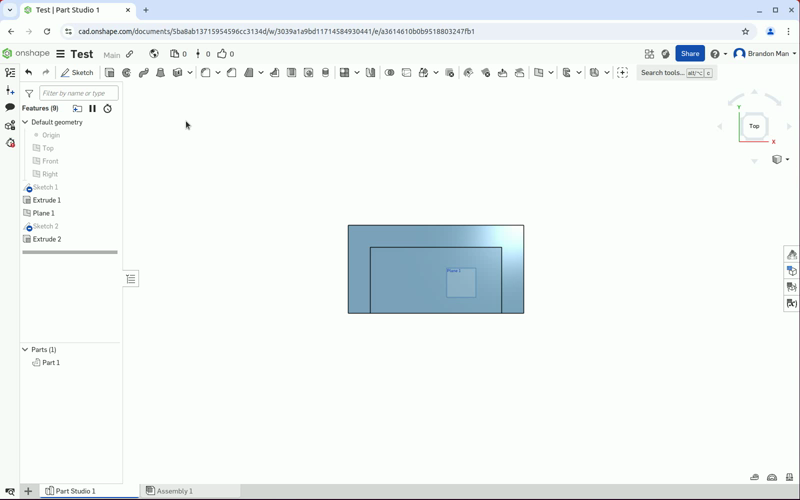
key(shift+h)
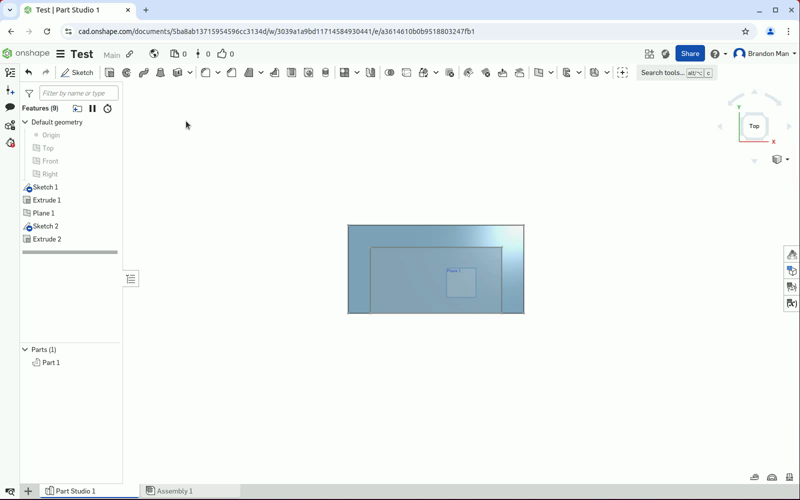
key(shift+h)
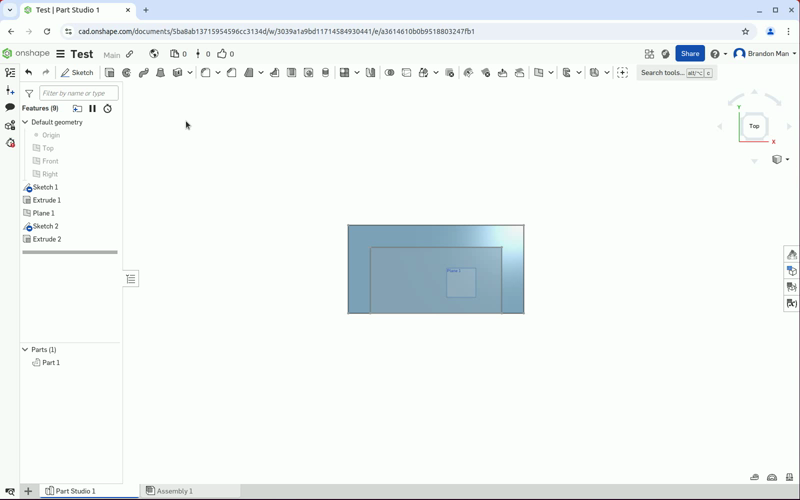
key(shift+7)
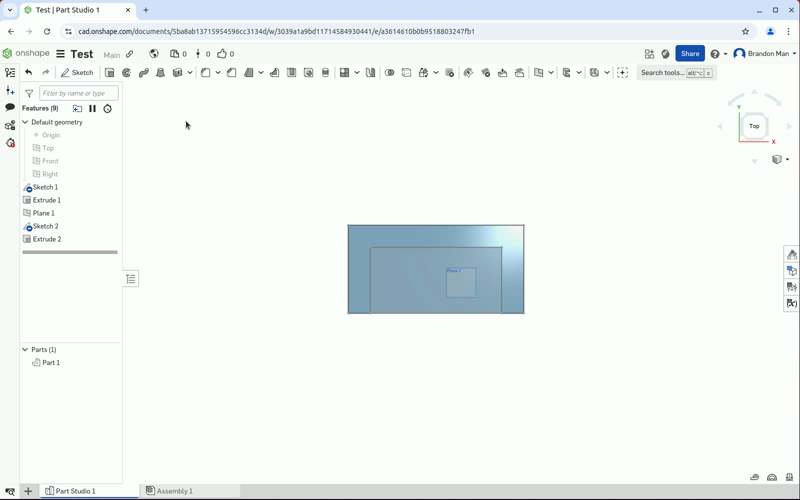
key(up, 3)
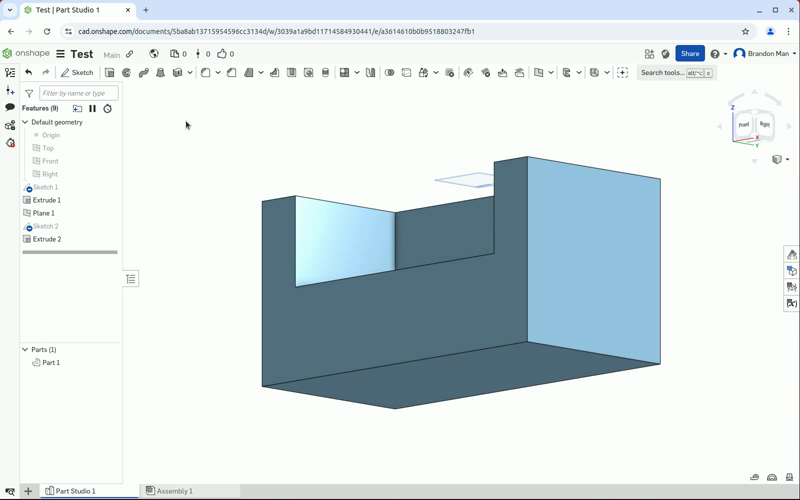
key(left, 3)
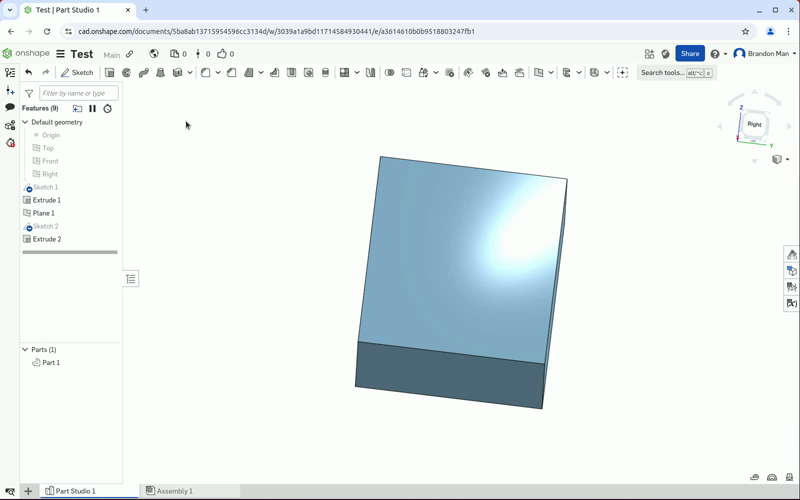
key(right, 3)
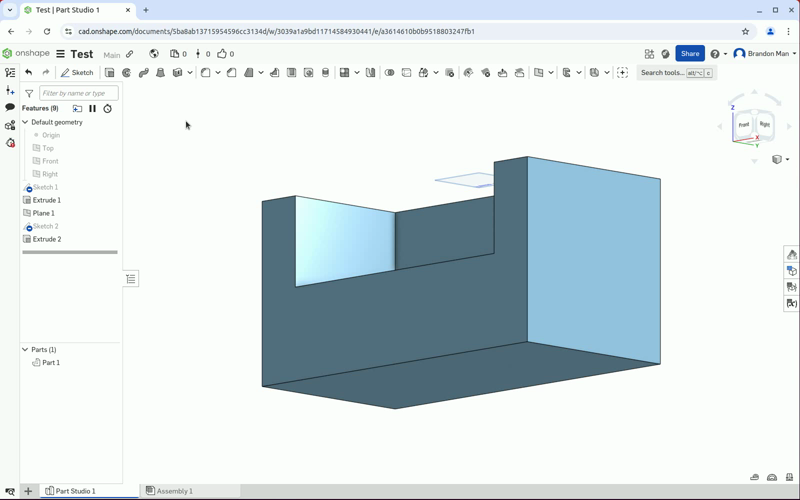
key(down, 3)
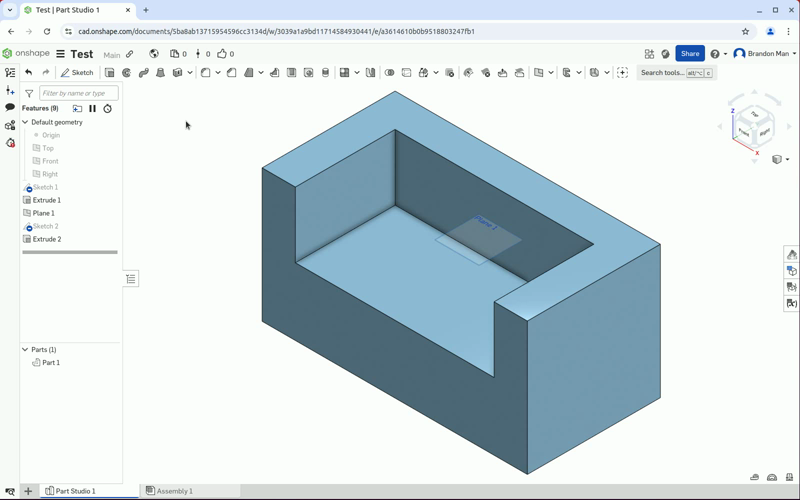
mouse_move(73, 189)
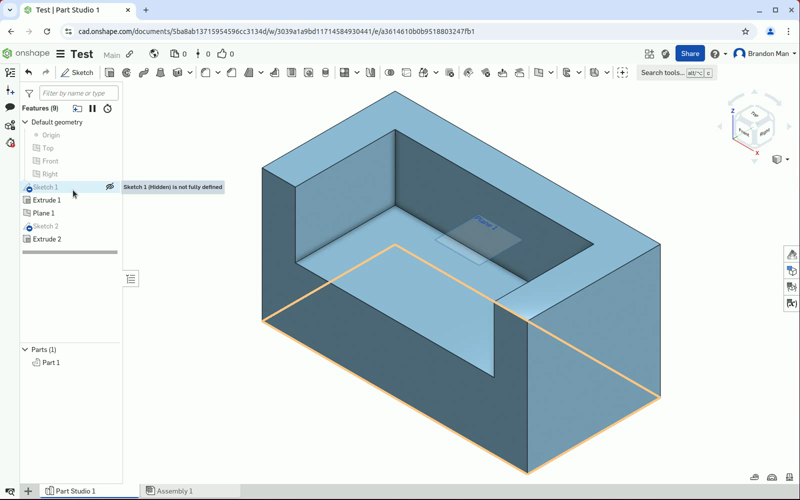
click(73, 189)